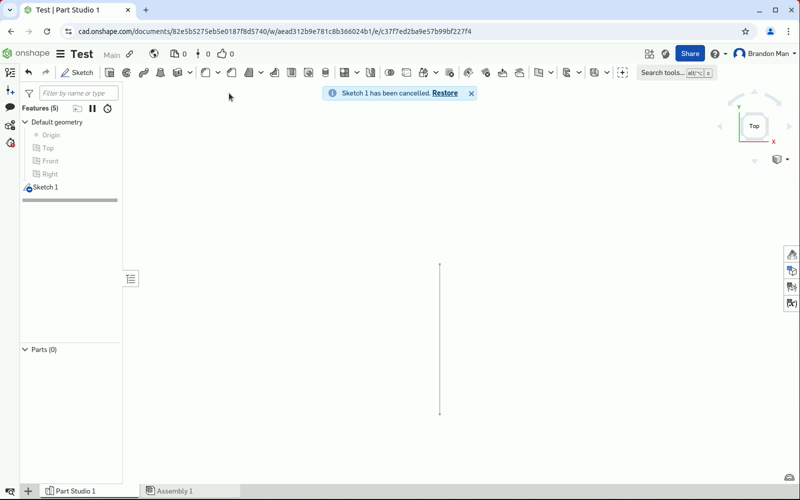
key(shift+h)
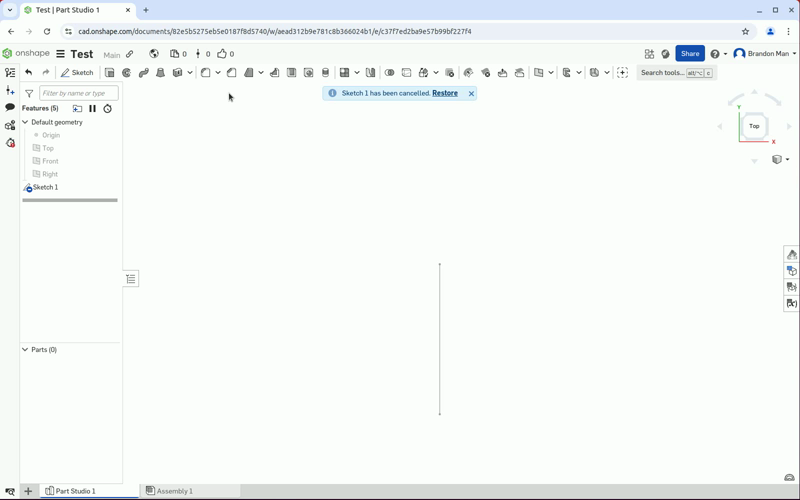
key(shift+s)
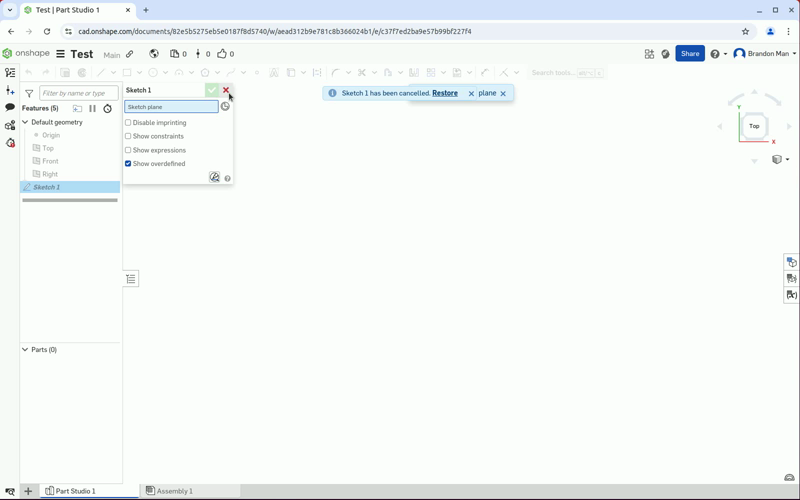
mouse_move(73, 150)
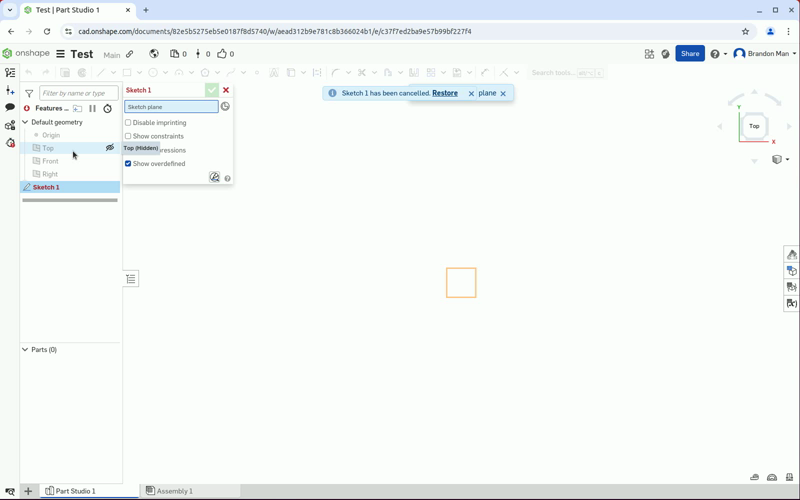
click(73, 150)
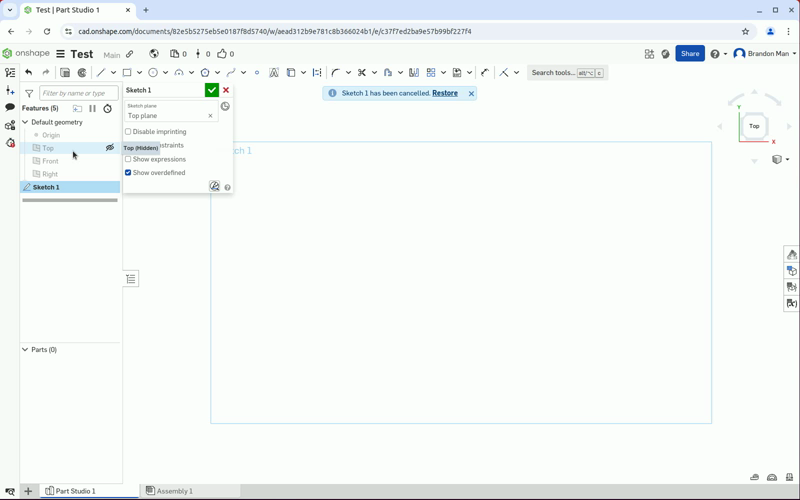
mouse_move(73, 352)
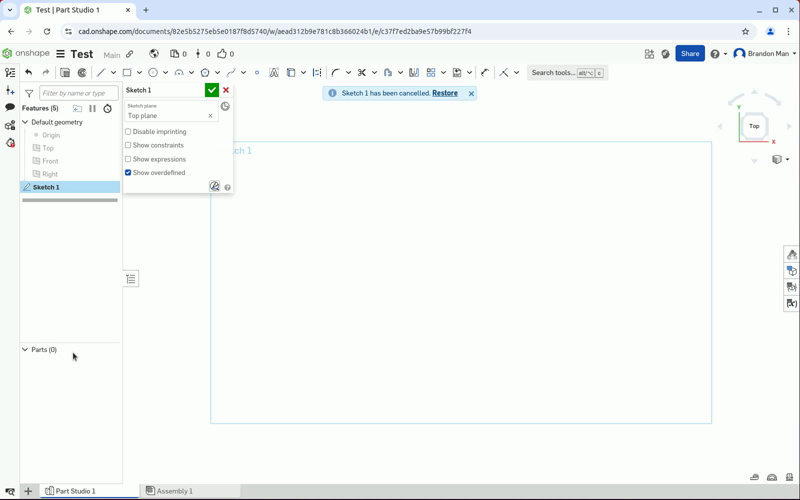
key(y)
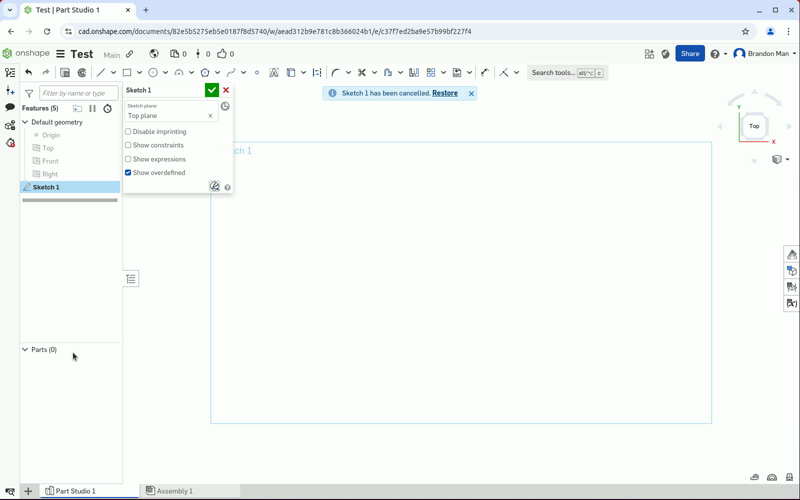
key(l)
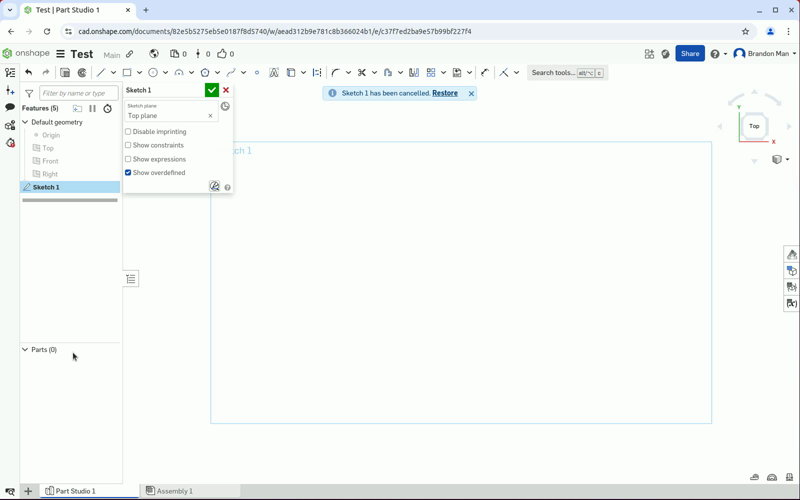
key_down(shift)
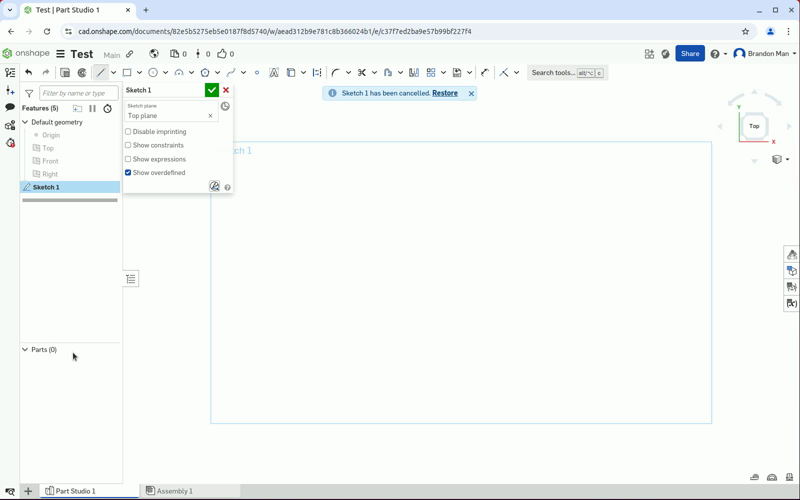
mouse_move(370, 395)
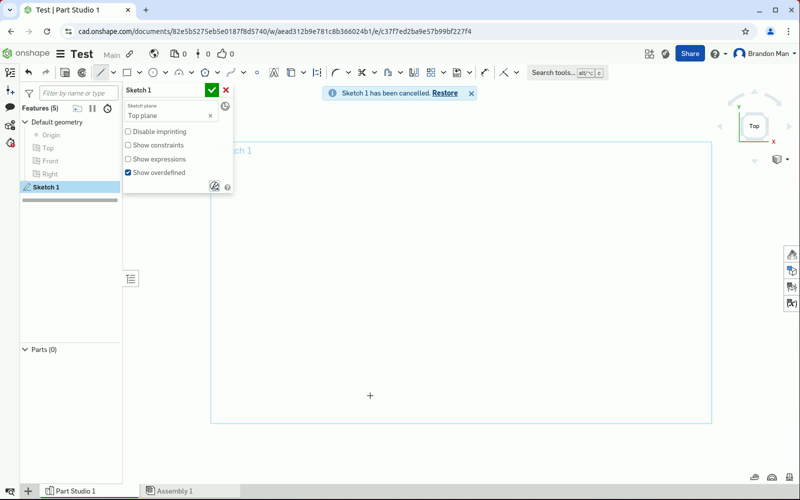
click(370, 395)
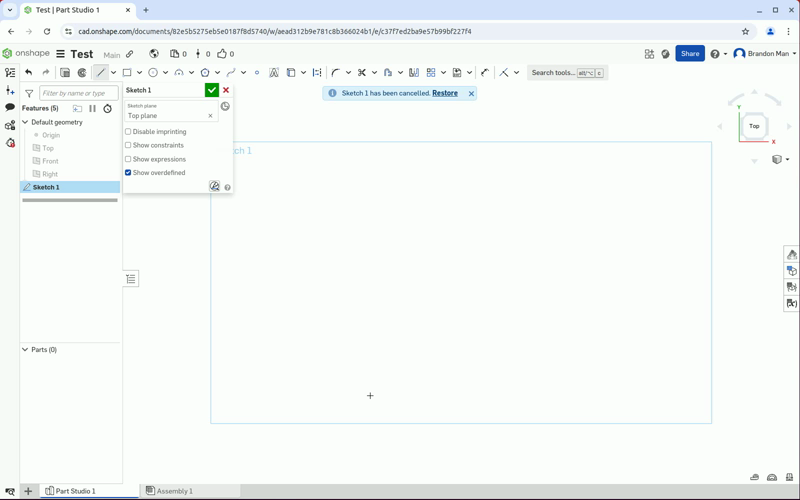
key_up(shift)
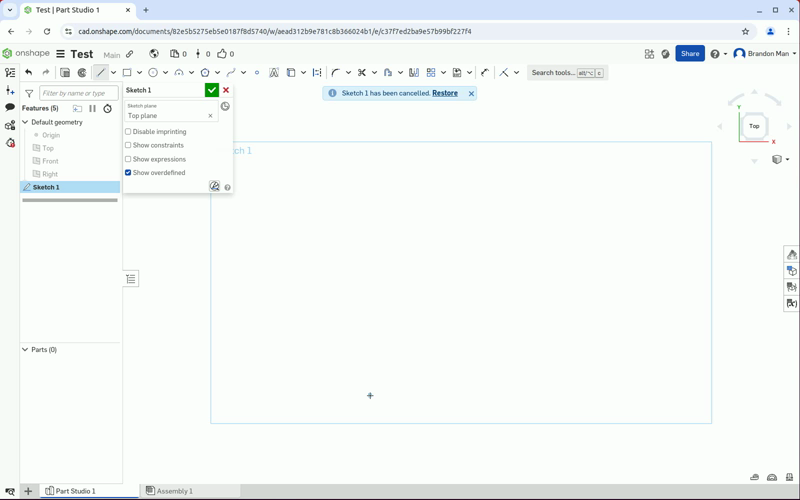
key_down(shift)
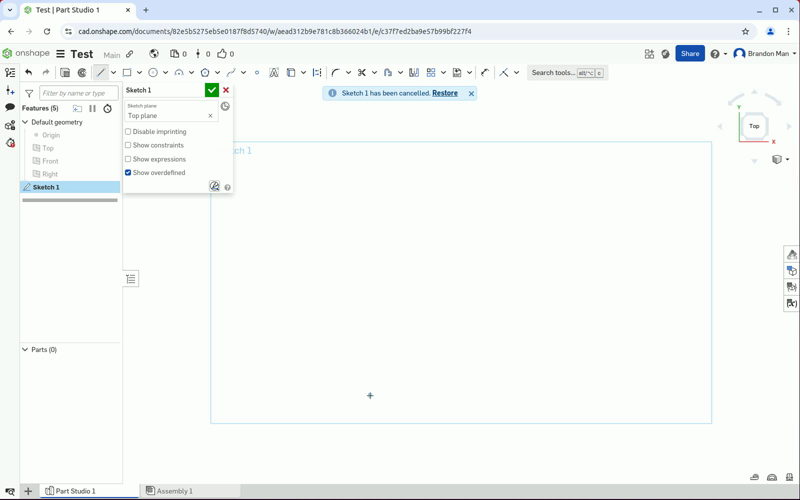
mouse_move(549, 395)
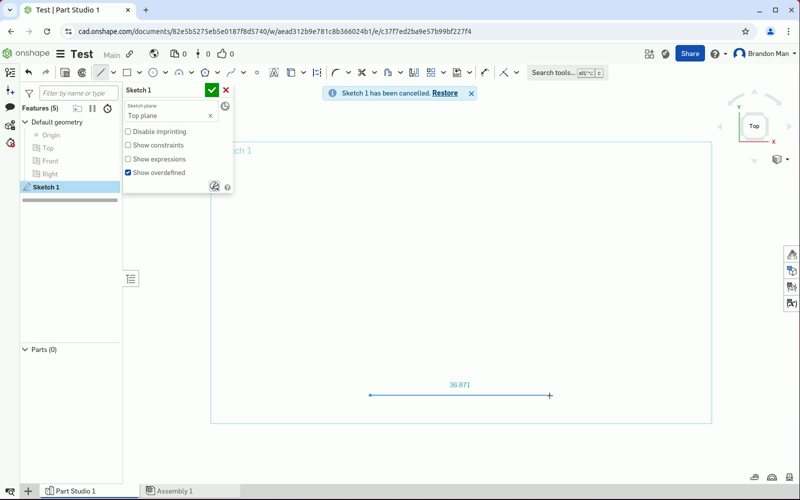
click(549, 395)
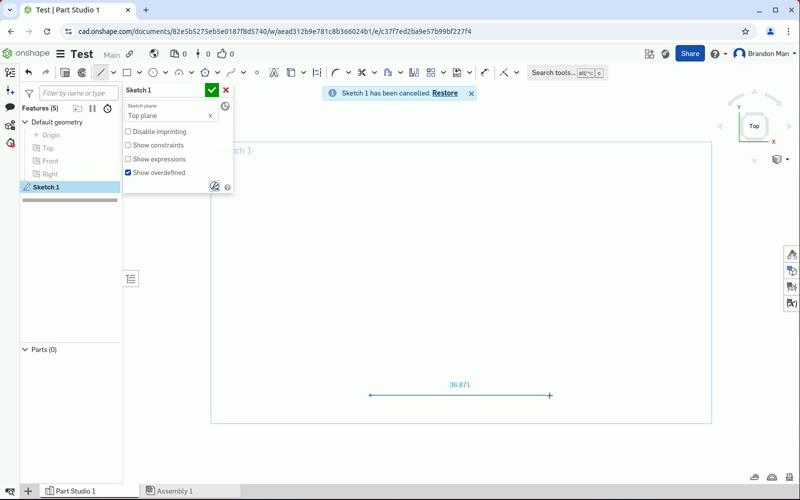
key_up(shift)
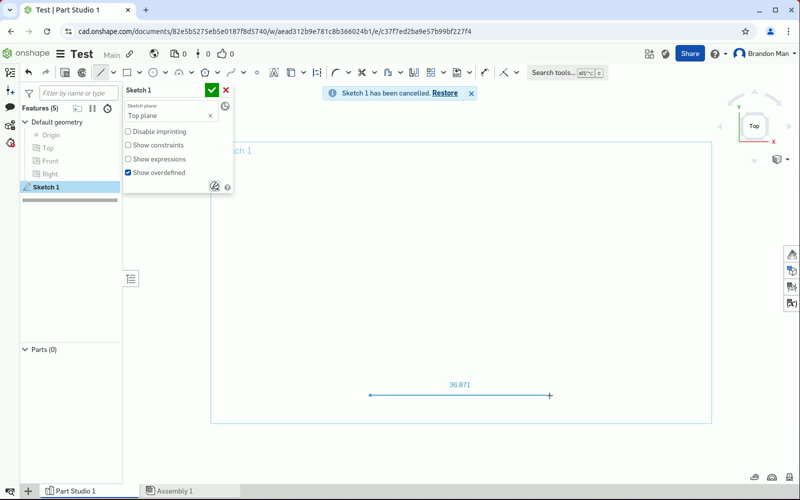
key_down(shift)
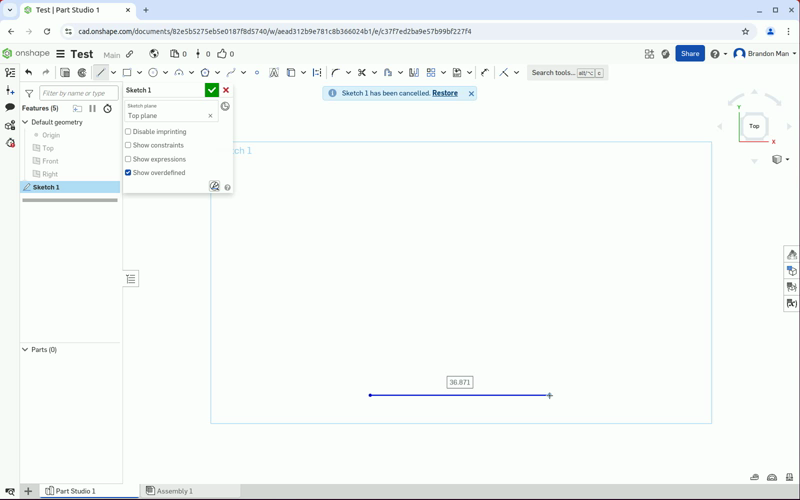
mouse_move(549, 171)
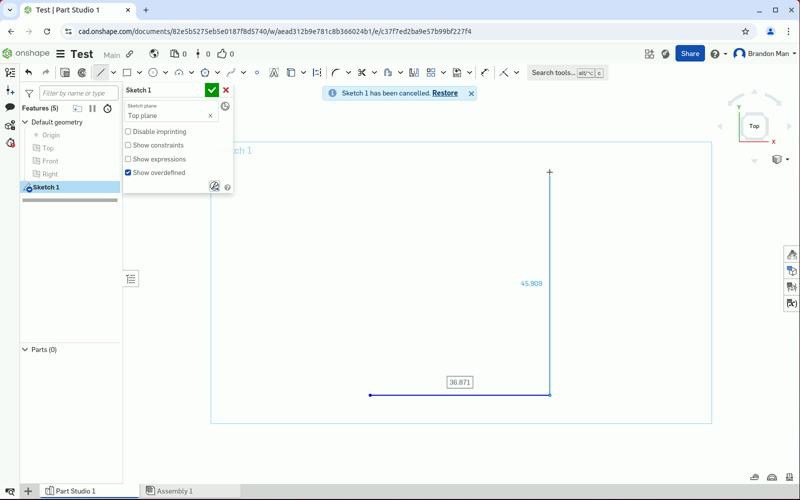
click(549, 171)
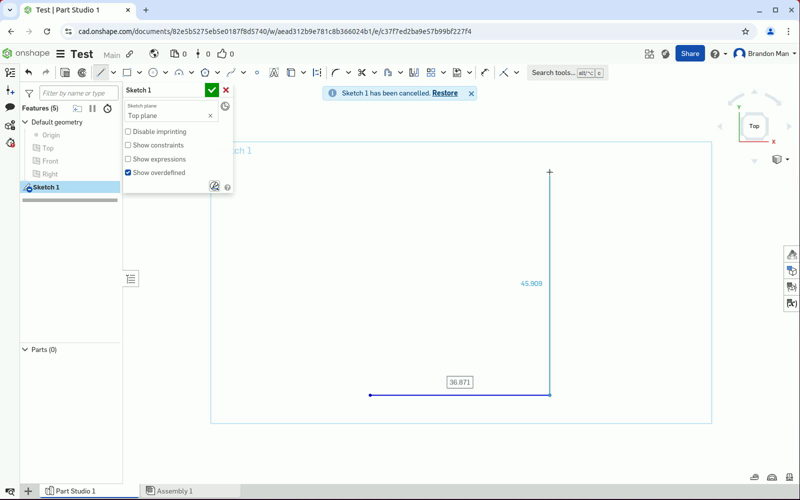
key_up(shift)
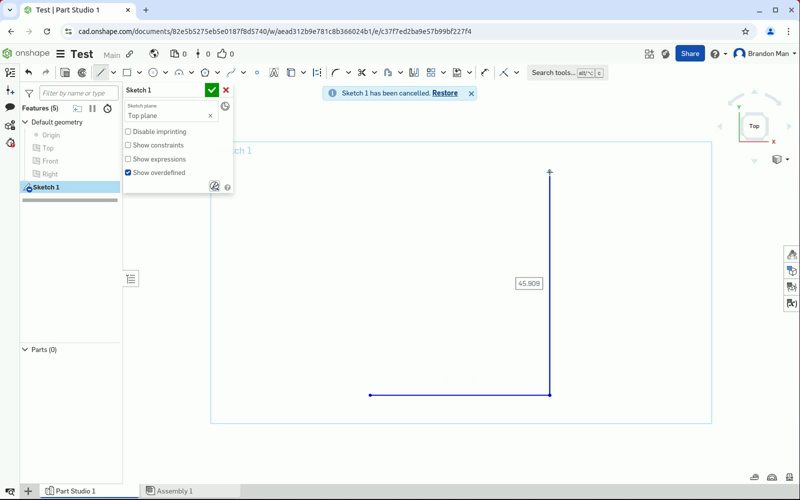
key_down(shift)
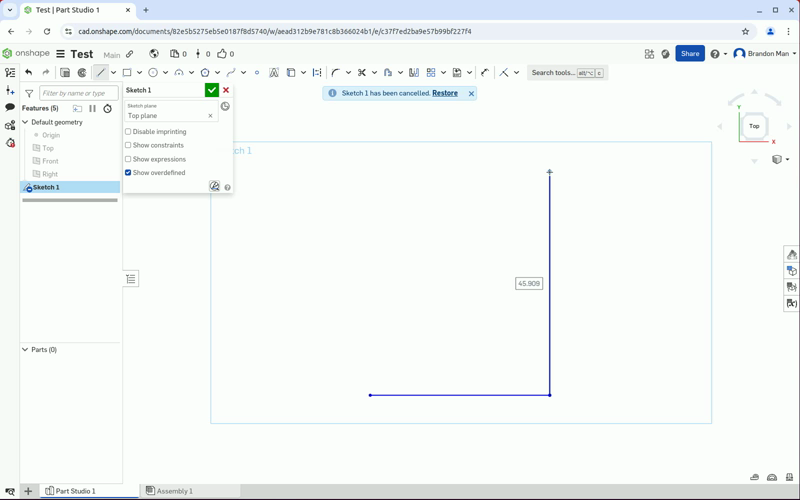
mouse_move(370, 171)
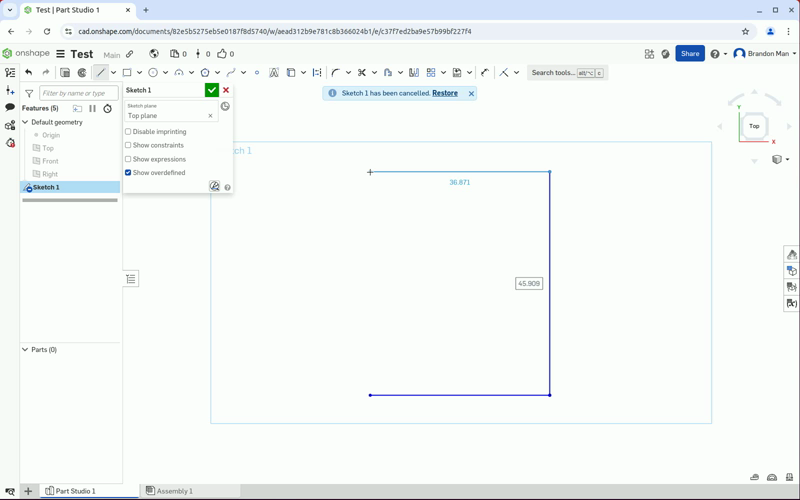
click(370, 171)
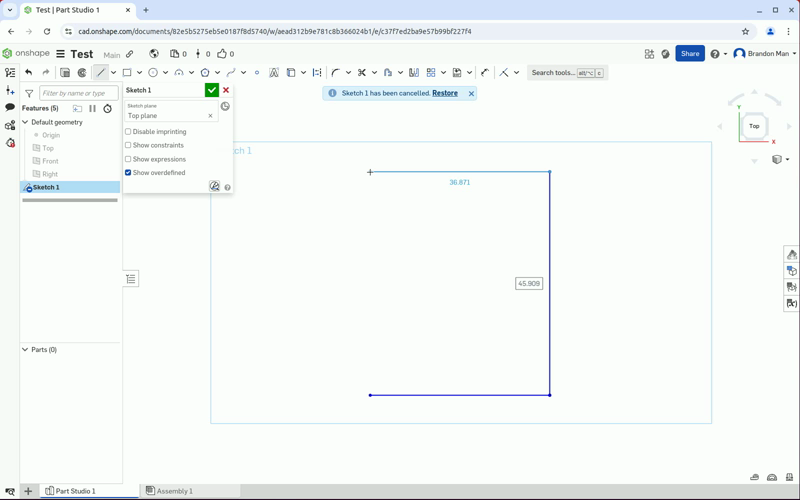
key_up(shift)
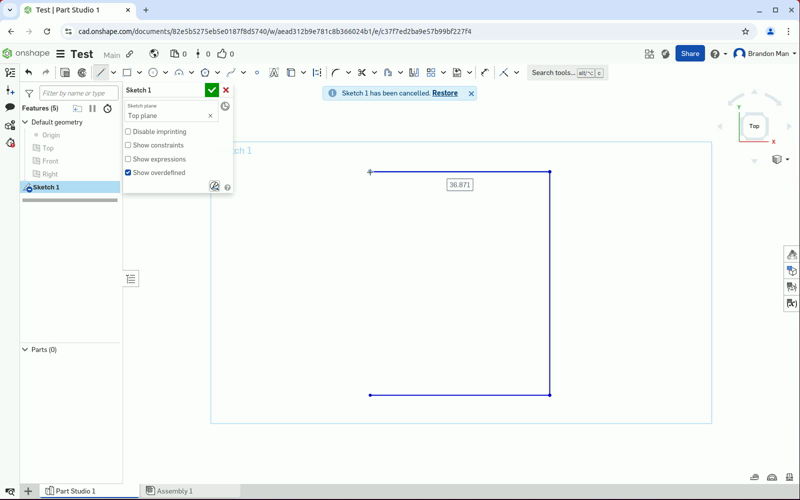
key_down(shift)
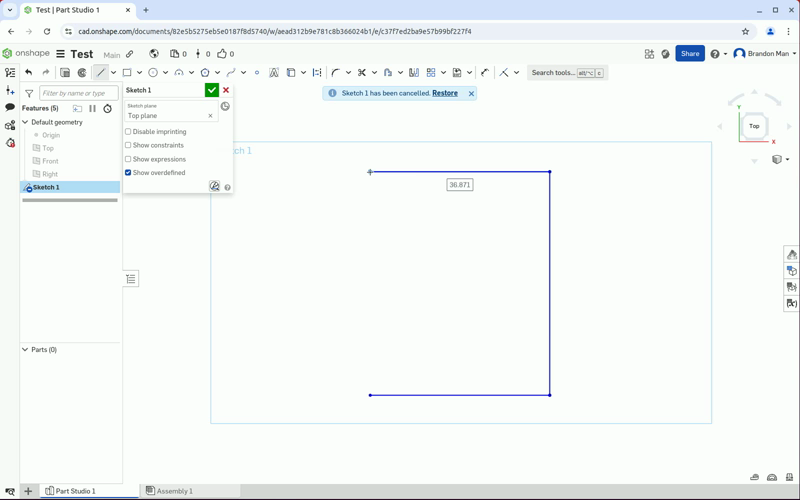
mouse_move(370, 395)
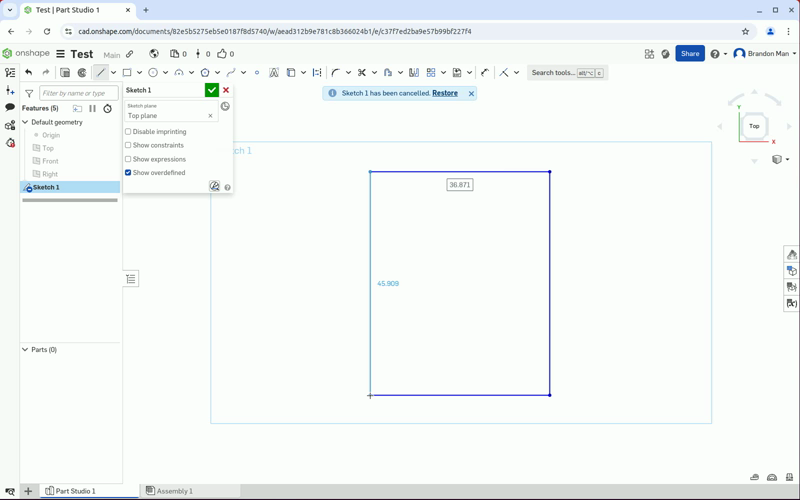
key_up(shift)
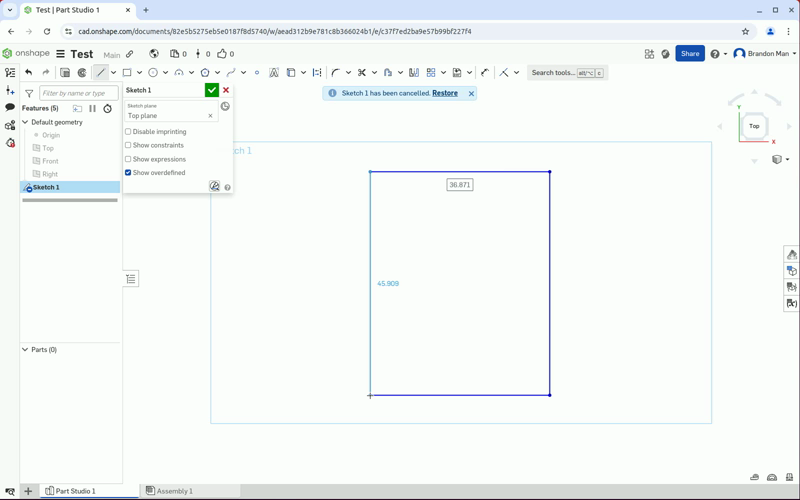
click(370, 395)
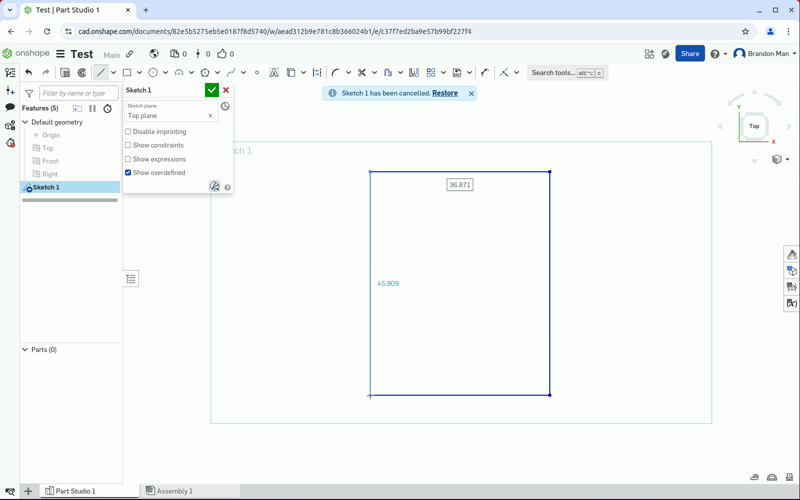
key(esc)
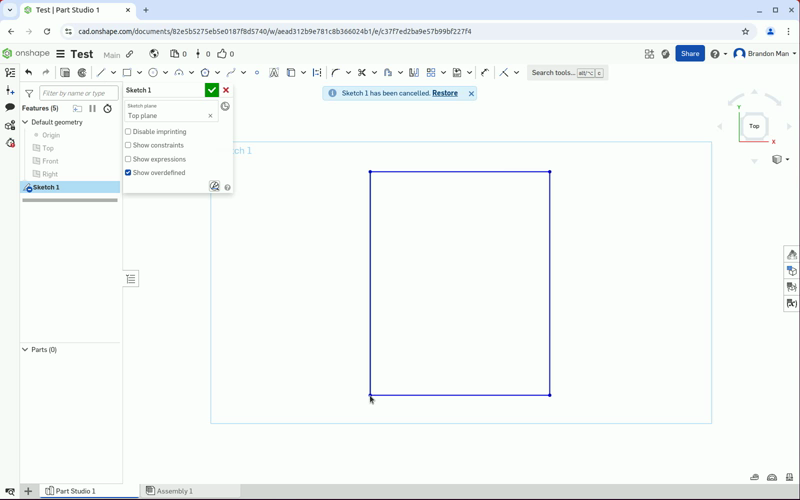
mouse_move(433, 272)
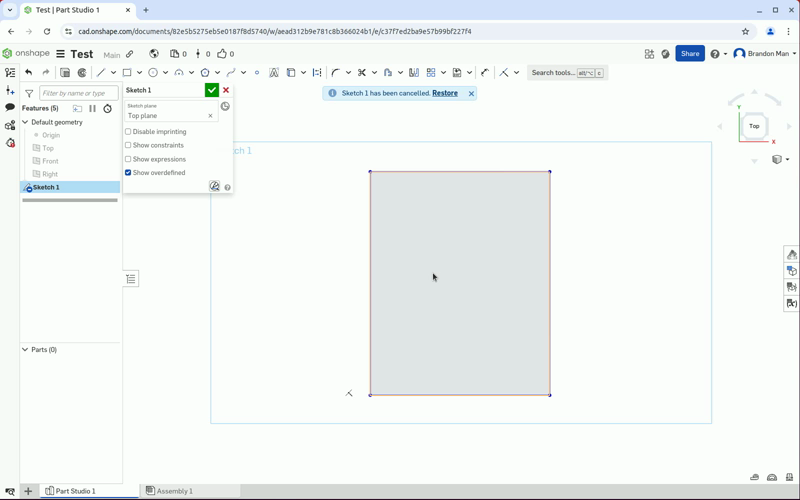
click(433, 272)
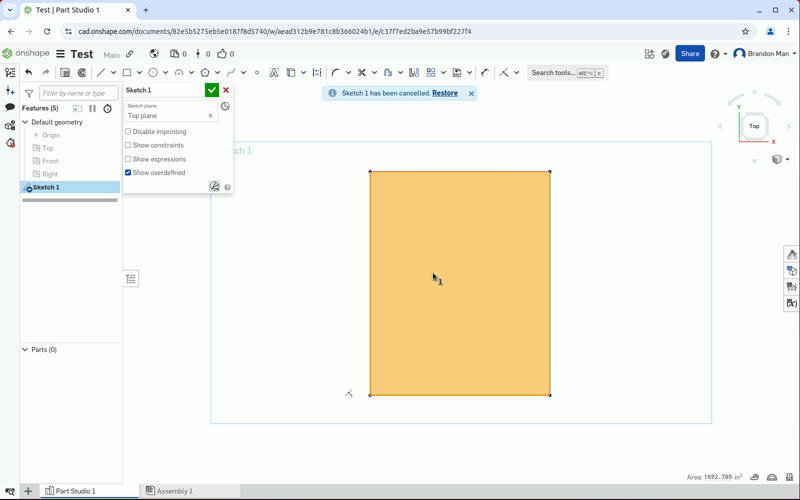
mouse_move(73, 352)
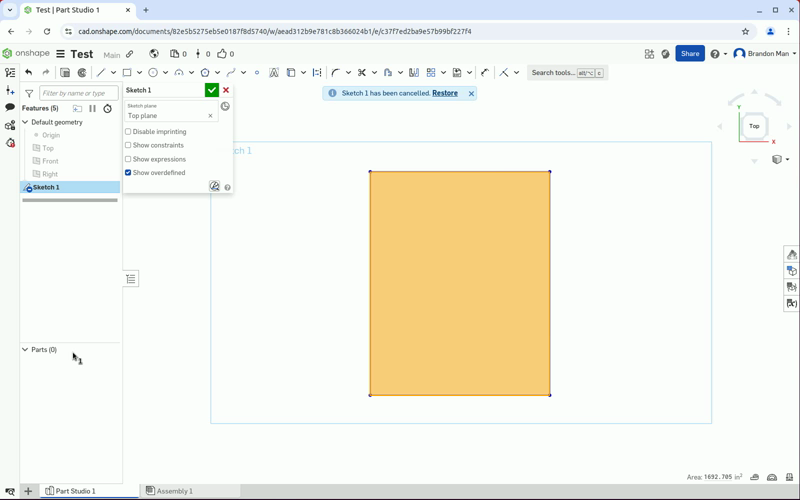
key(shift+y)
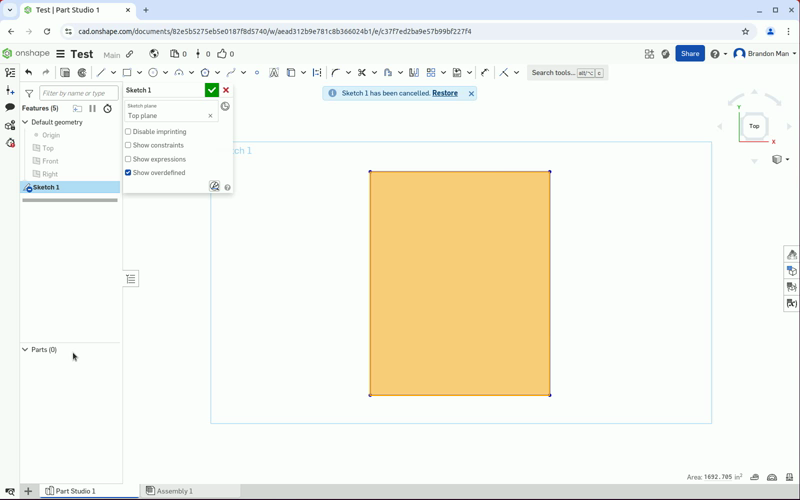
key(shift+e)
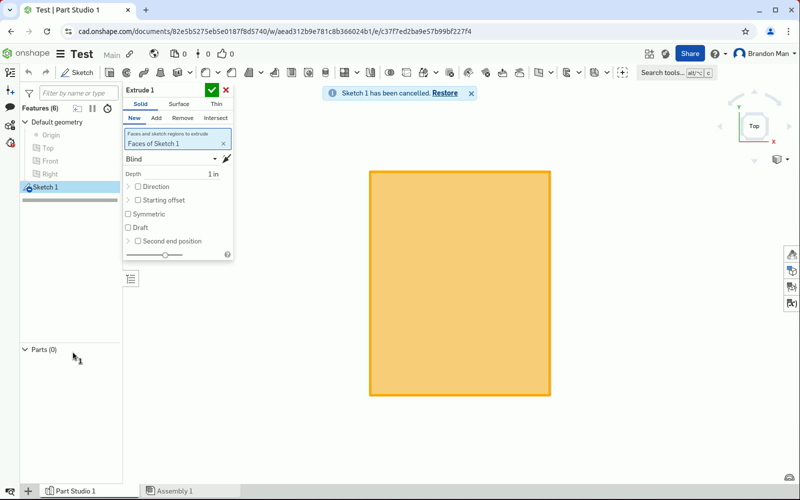
mouse_move(143, 106)
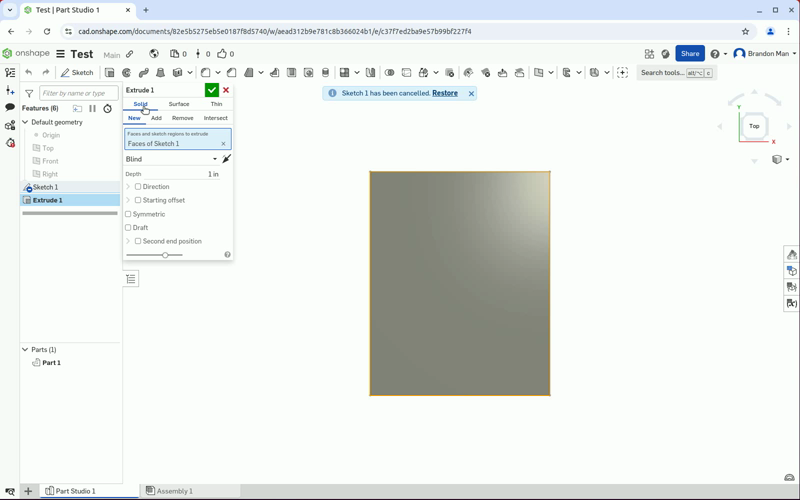
click(143, 106)
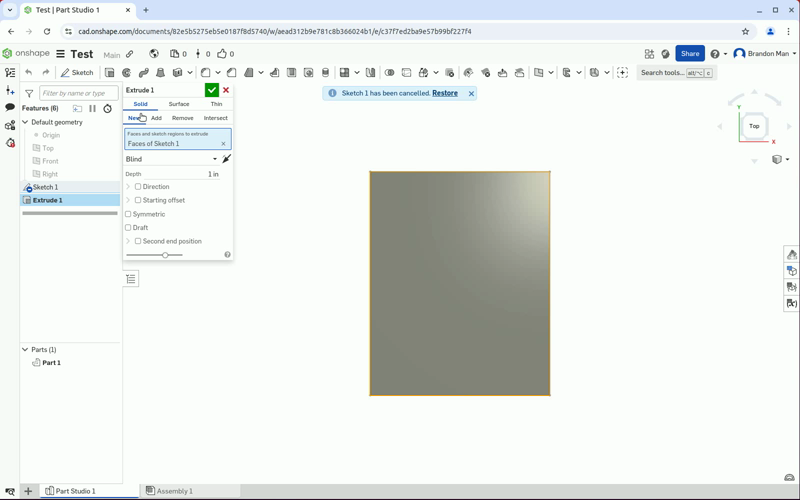
mouse_move(137, 120)
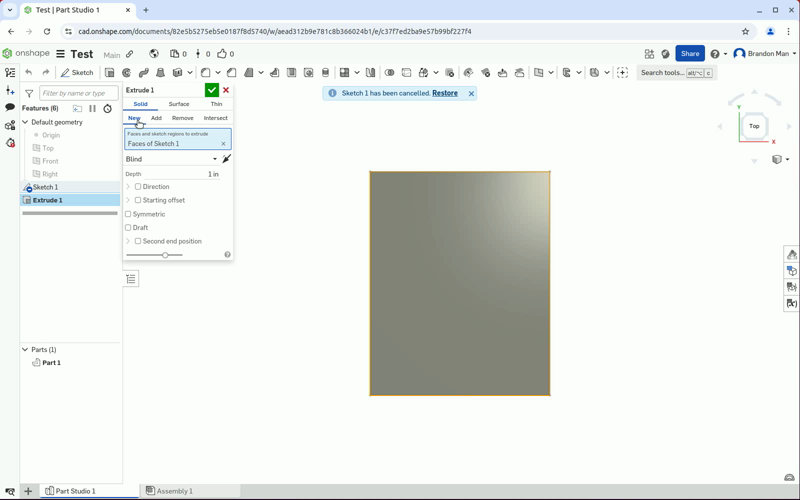
click(137, 120)
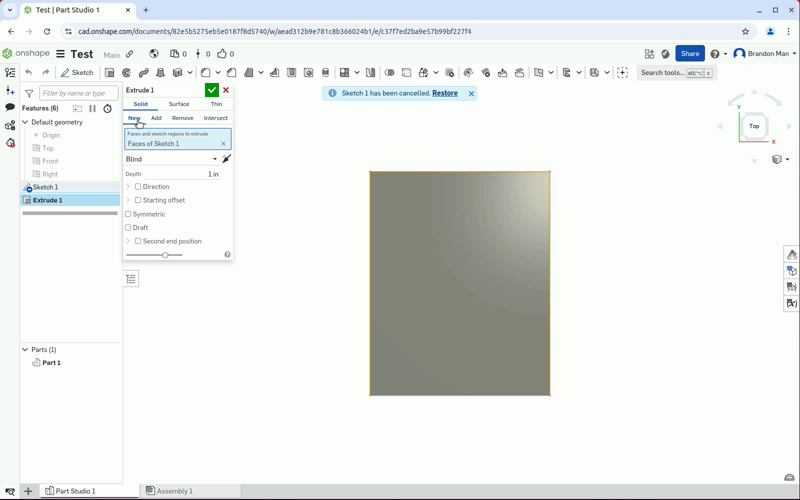
key(tab, 4)
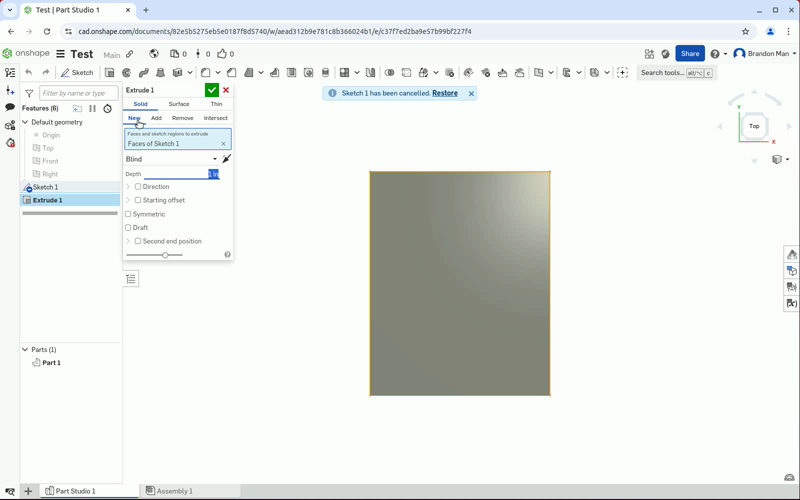
text(18.294)
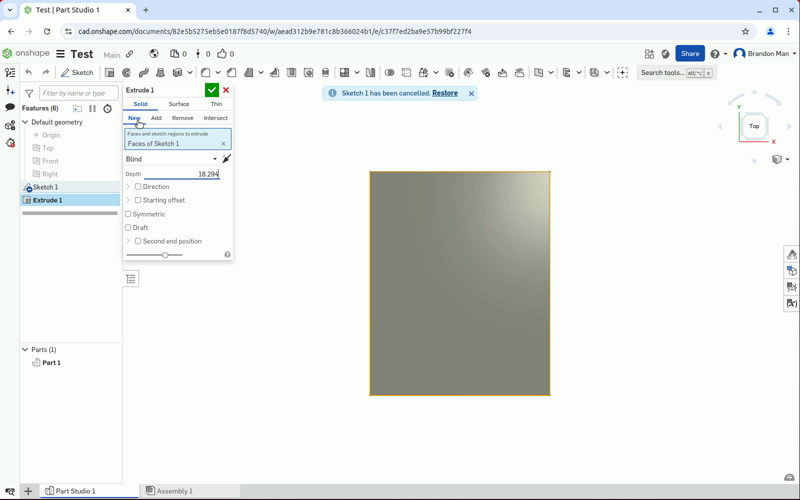
key(enter)
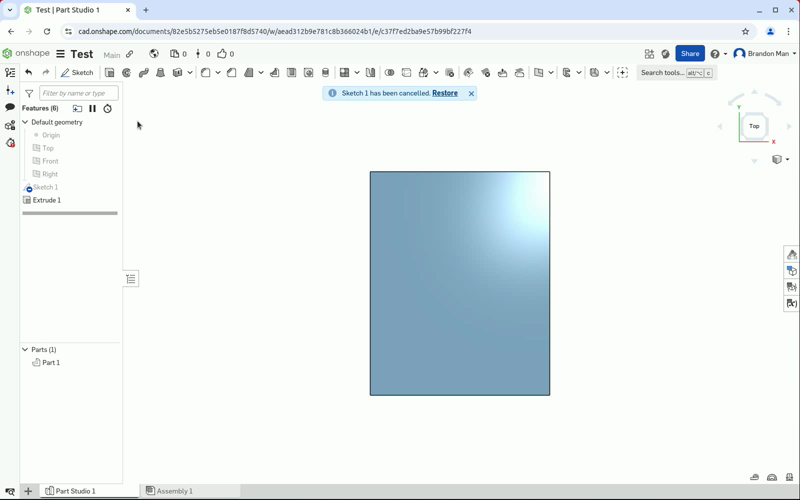
key(shift+h)
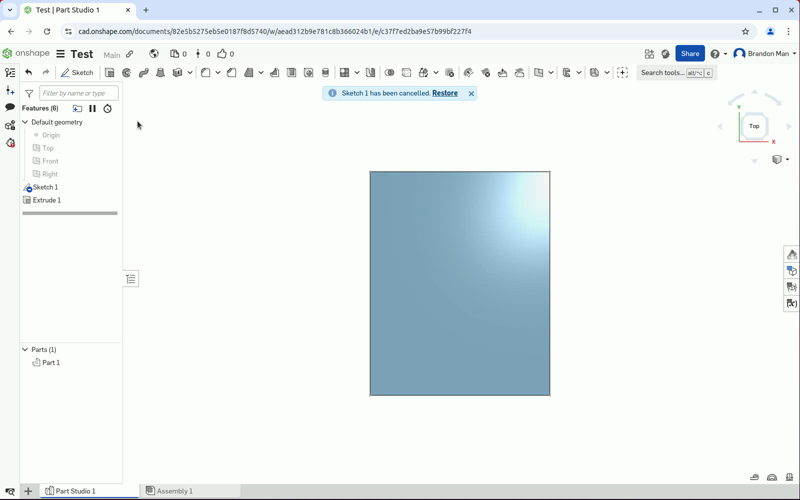
key(shift+h)
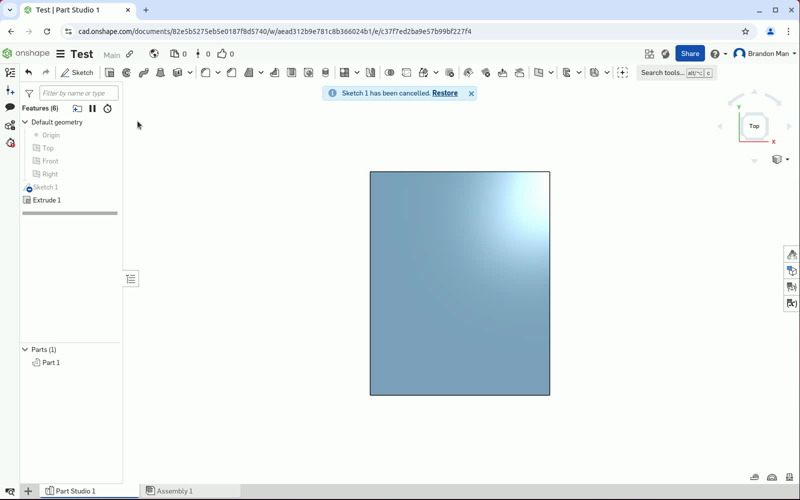
mouse_move(73, 189)
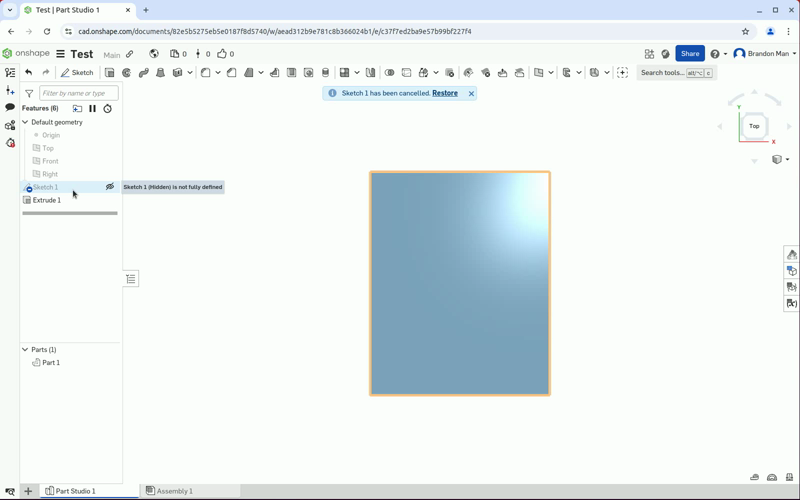
click(73, 189)
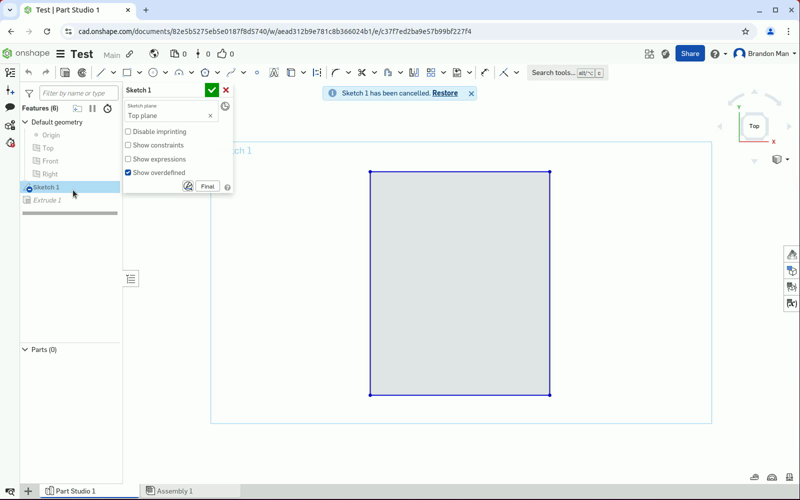
mouse_move(229, 92)
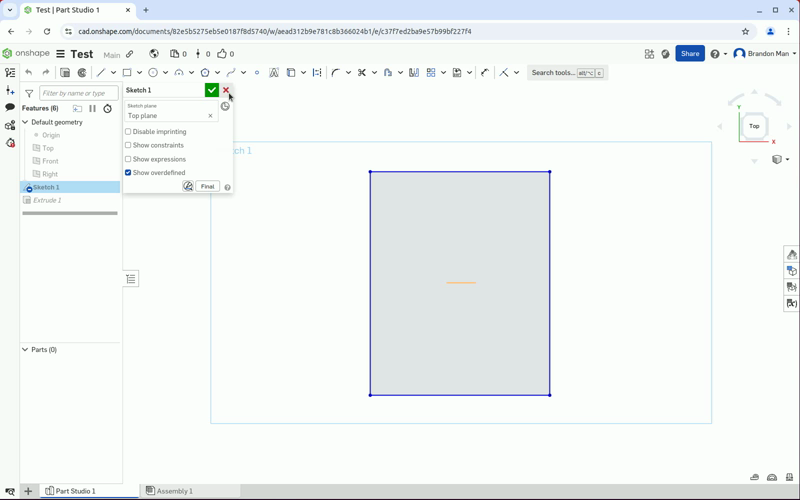
click(229, 92)
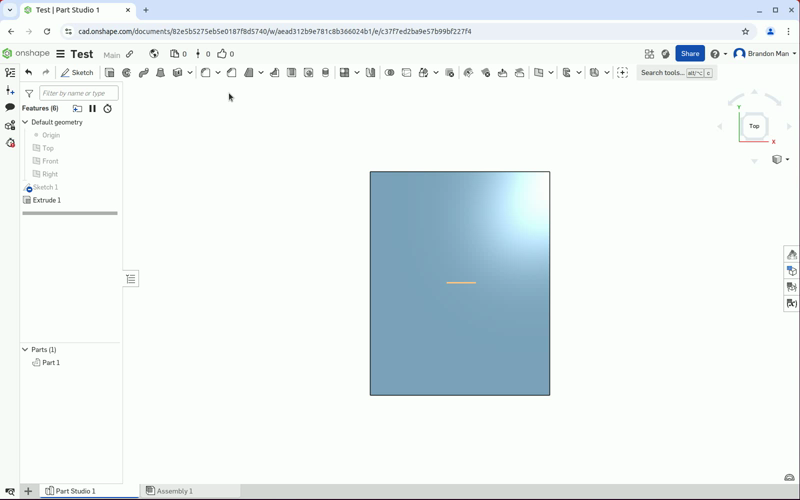
mouse_move(541, 75)
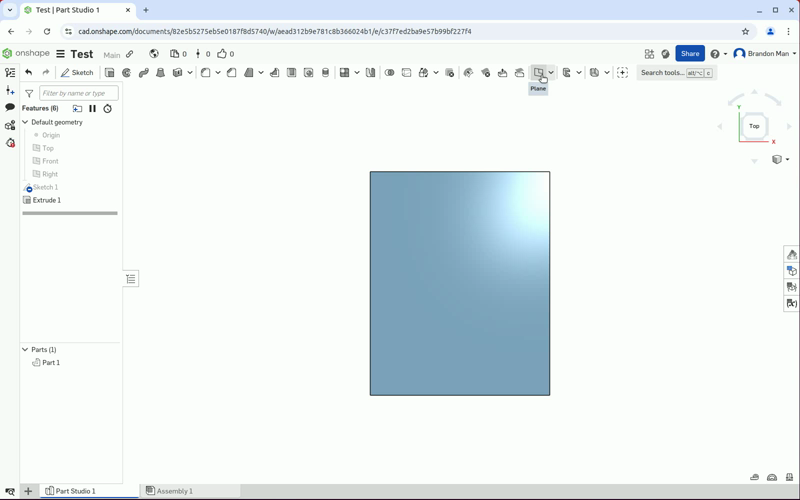
click(541, 75)
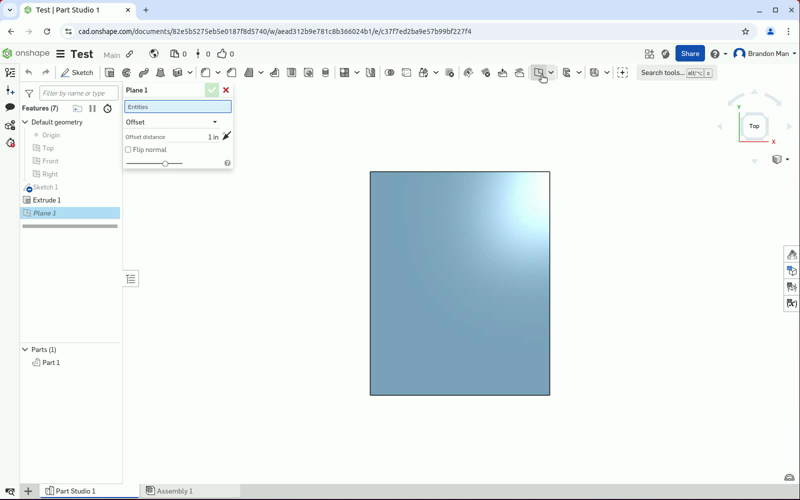
mouse_move(73, 150)
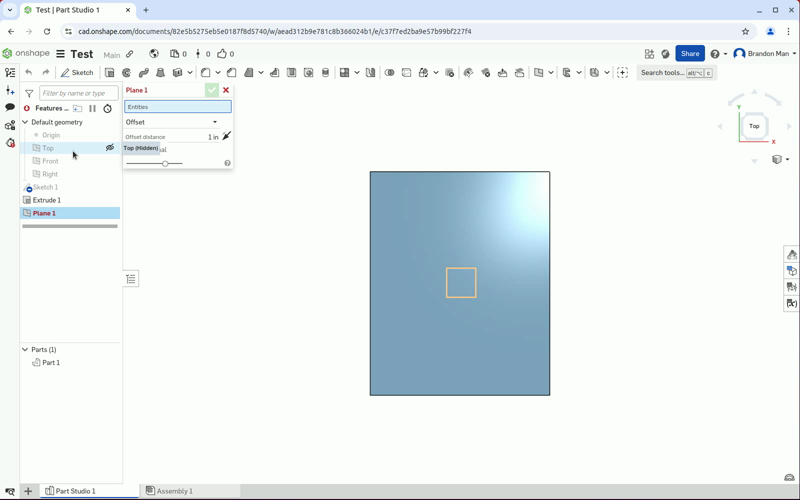
click(73, 150)
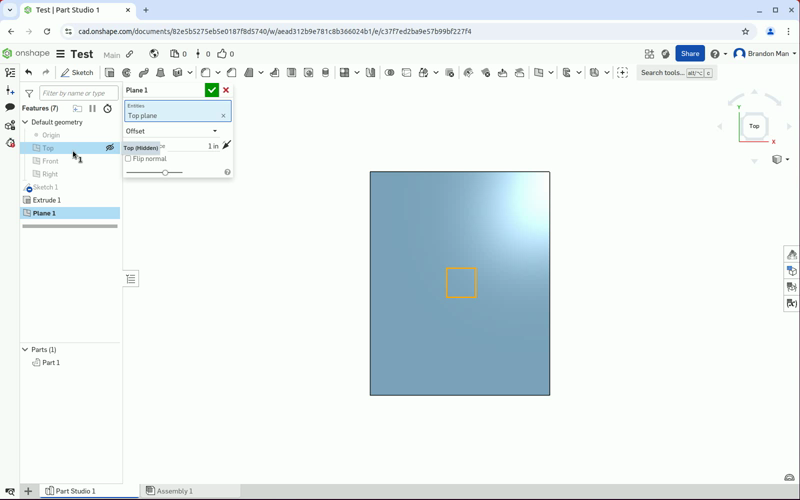
key(tab, 2)
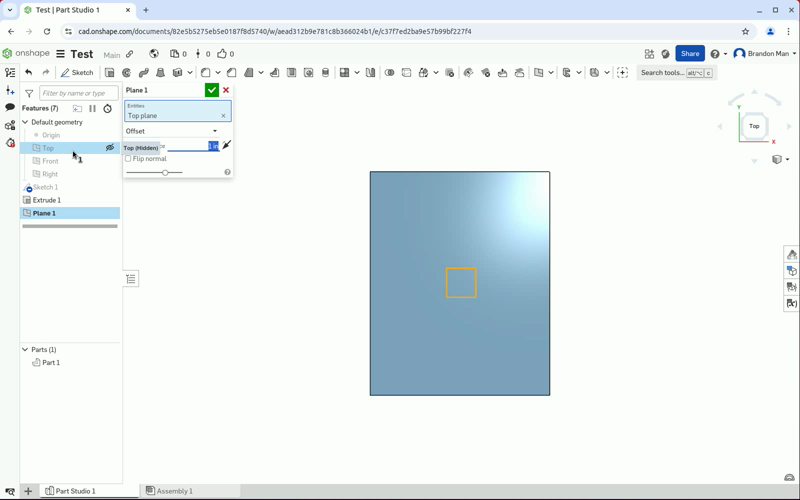
text(18.302)
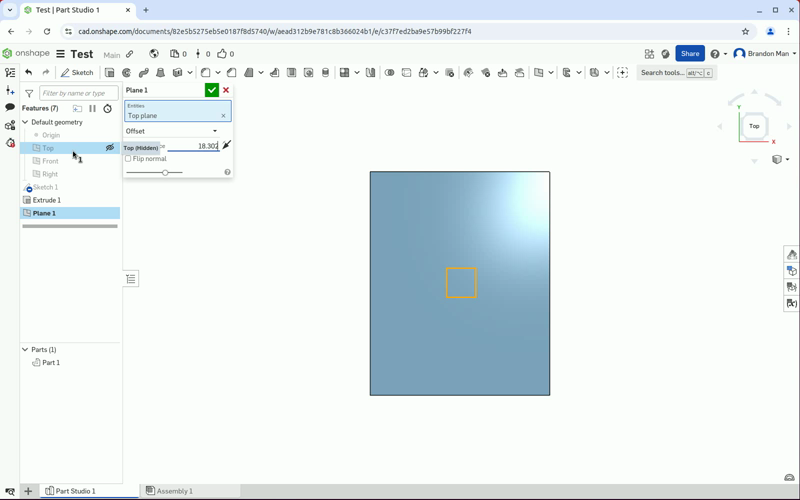
key(enter, 2)
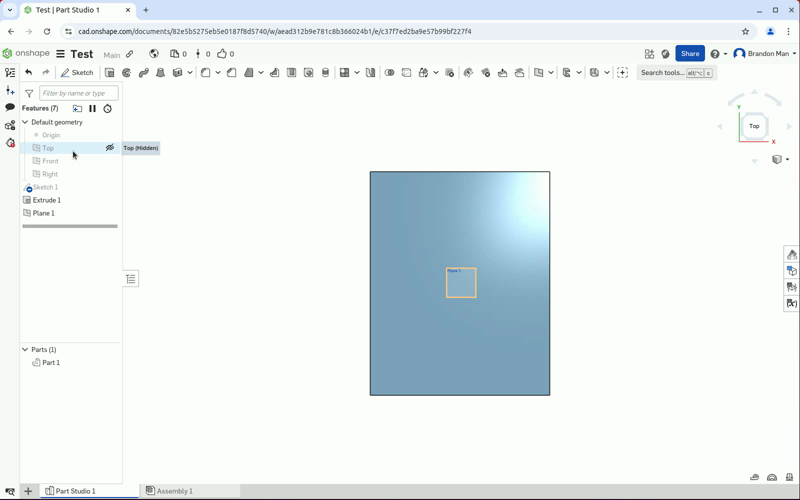
key(shift+s)
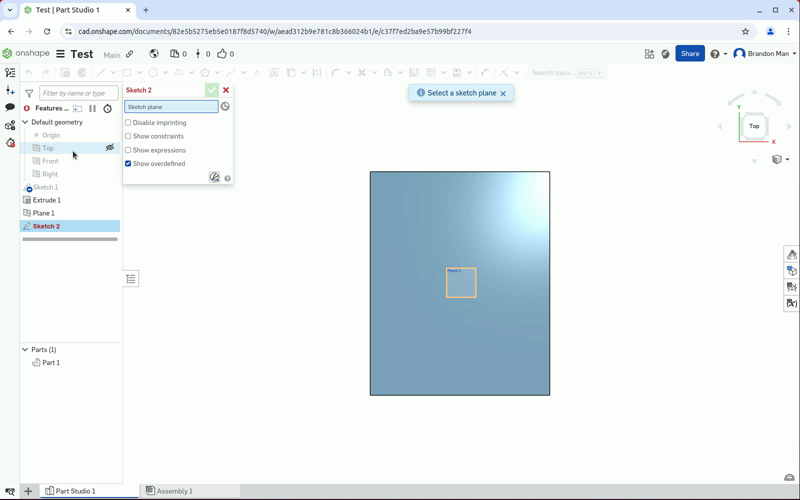
mouse_move(73, 215)
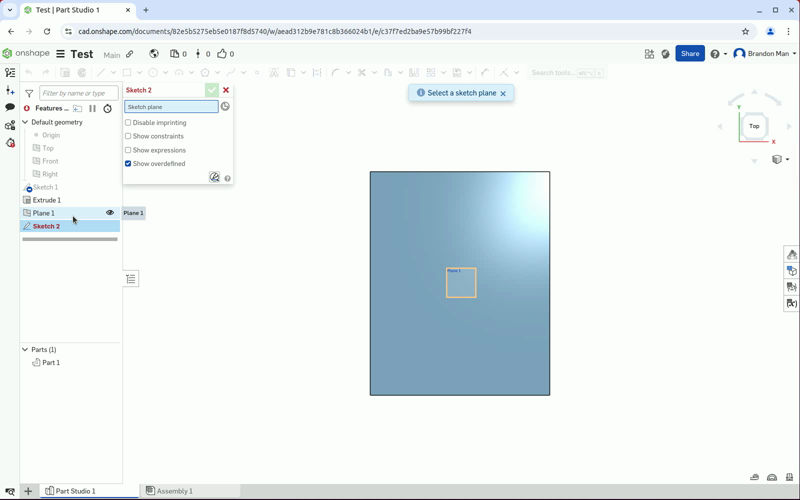
click(73, 215)
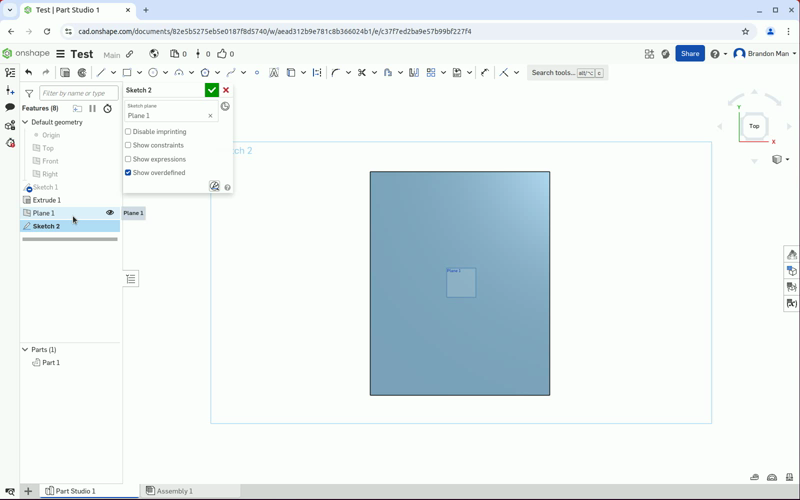
mouse_move(73, 352)
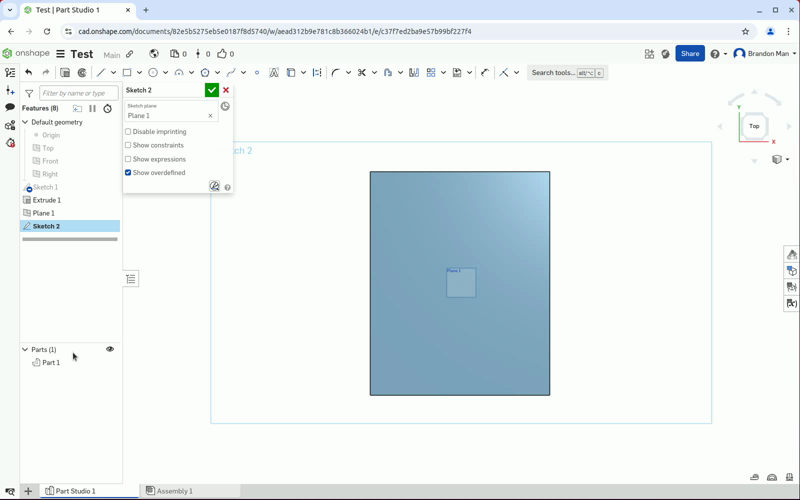
key(y)
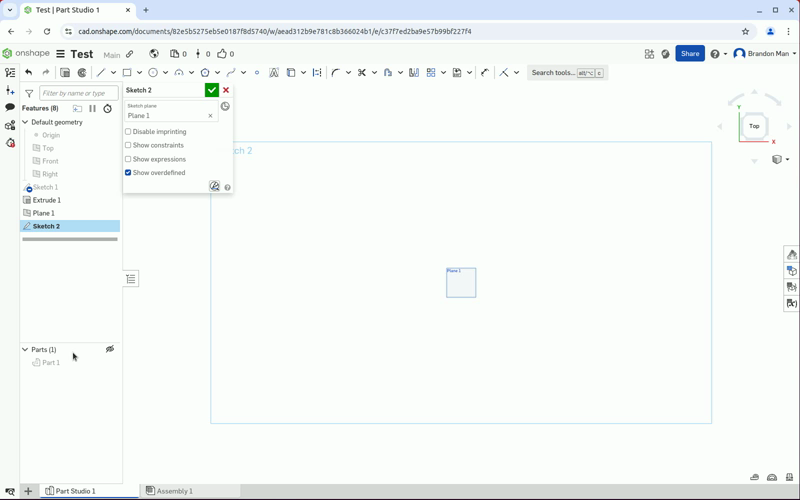
key(l)
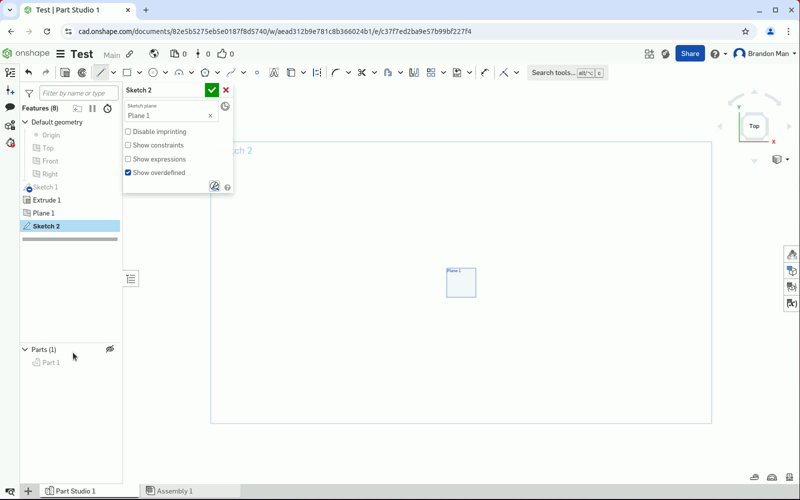
key_down(shift)
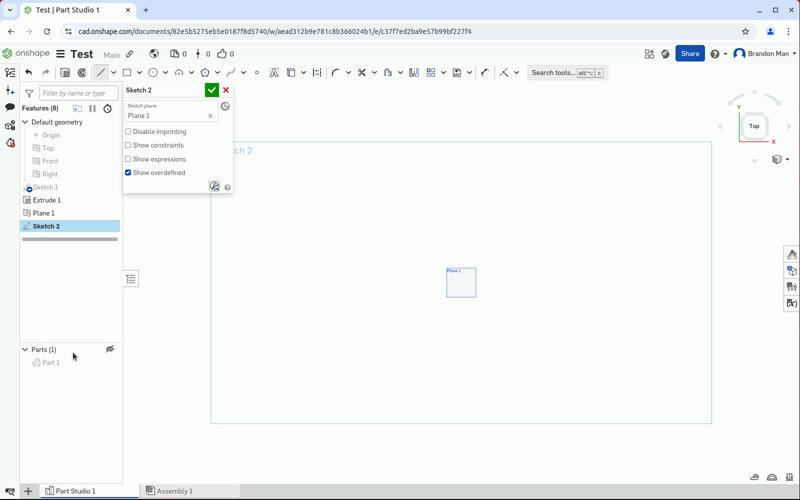
mouse_move(377, 388)
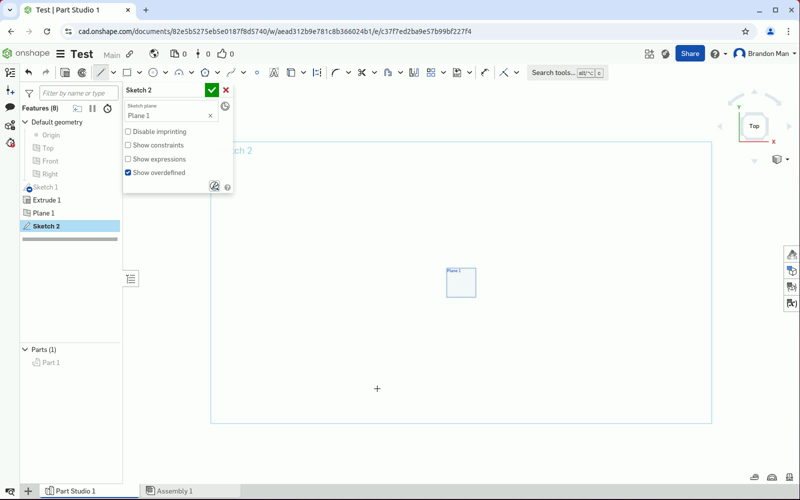
click(377, 388)
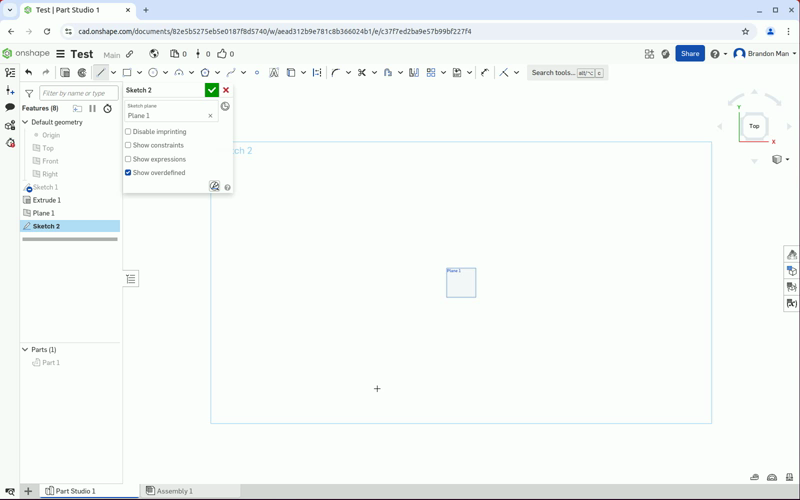
key_up(shift)
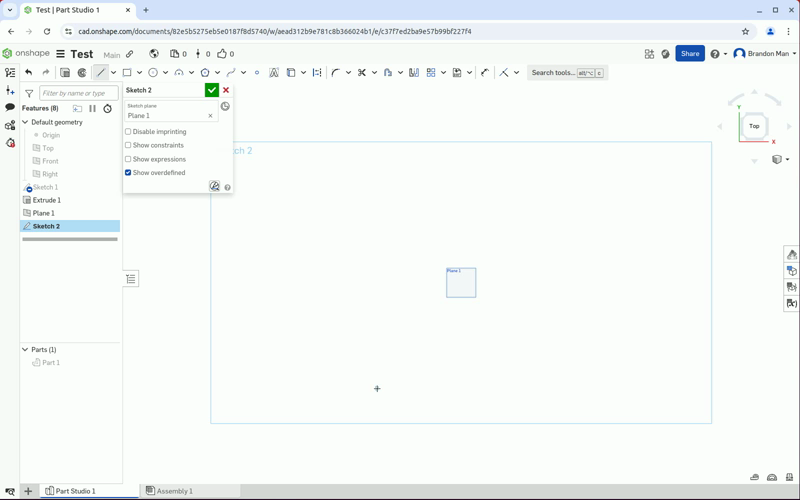
key_down(shift)
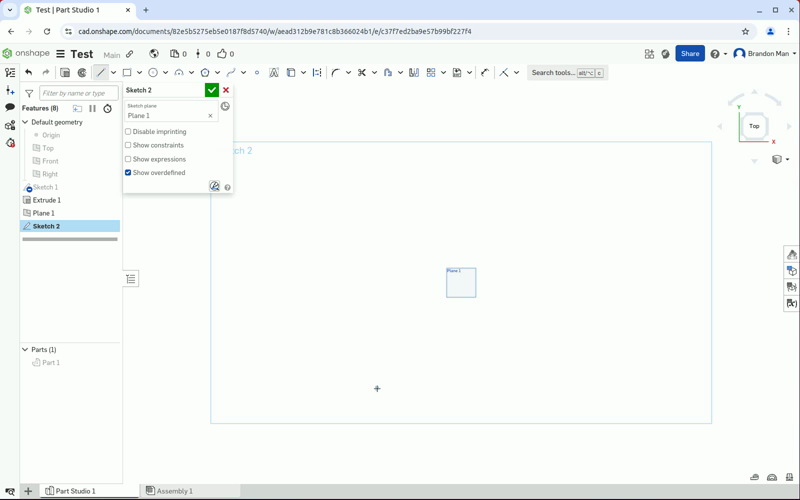
mouse_move(542, 388)
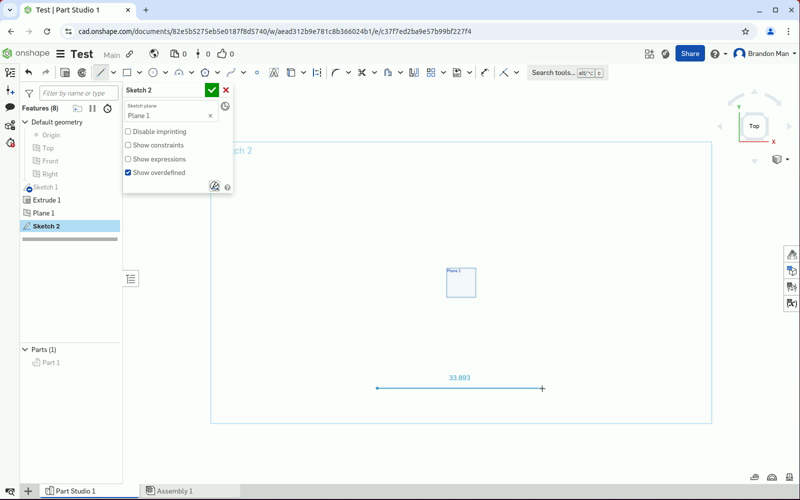
click(542, 388)
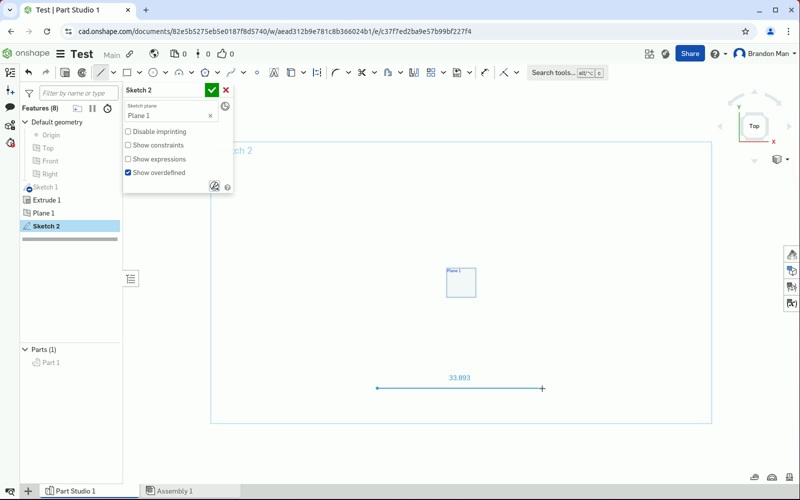
key_up(shift)
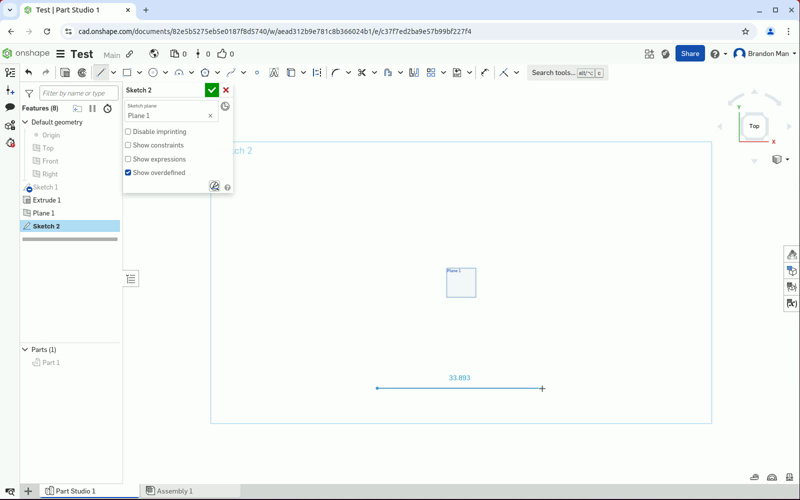
key_down(shift)
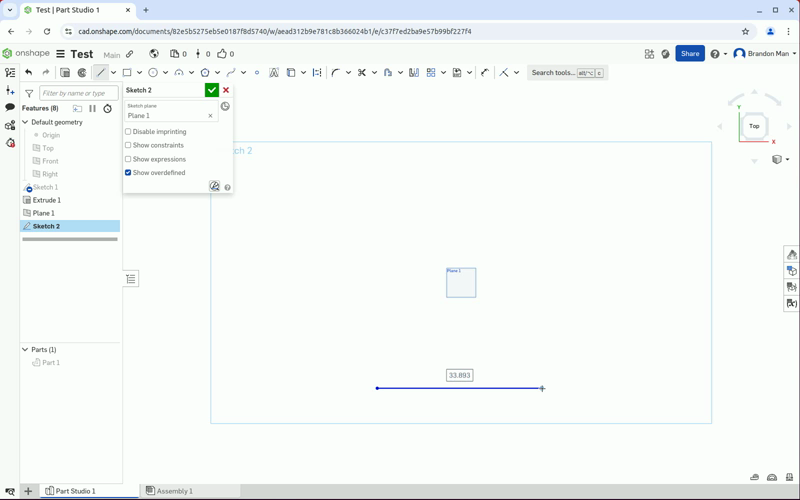
mouse_move(542, 179)
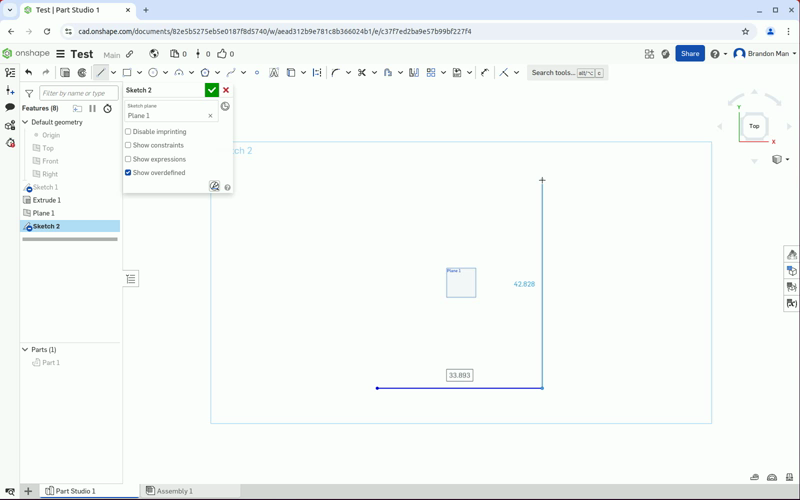
click(542, 179)
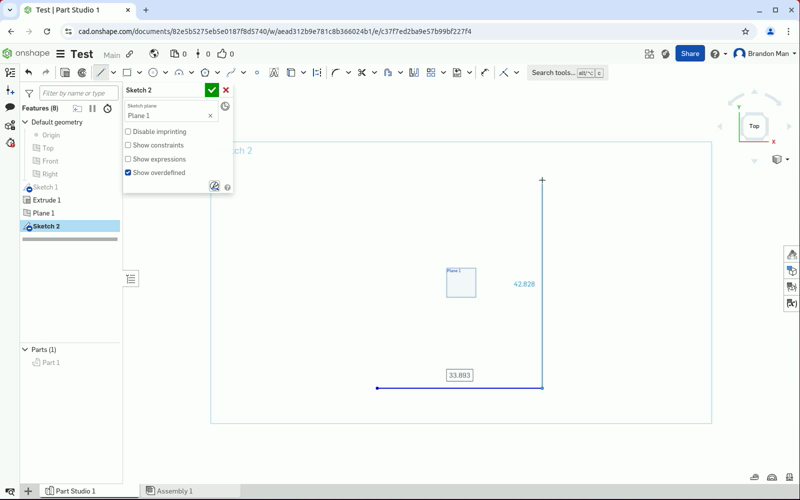
key_up(shift)
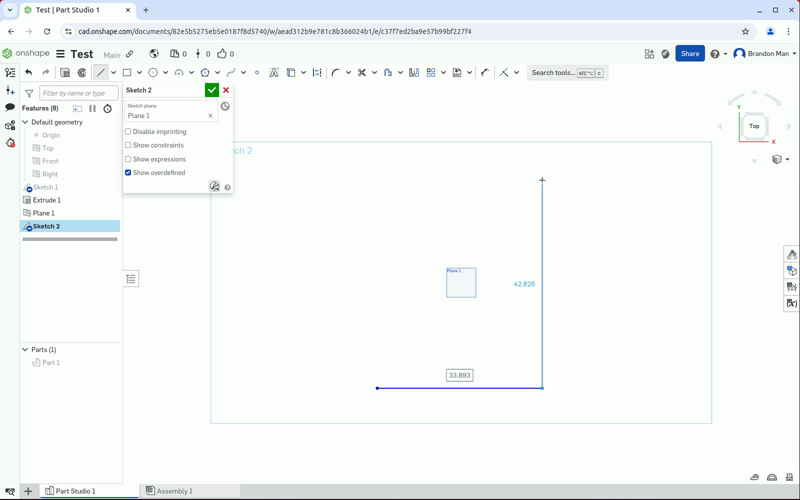
key_down(shift)
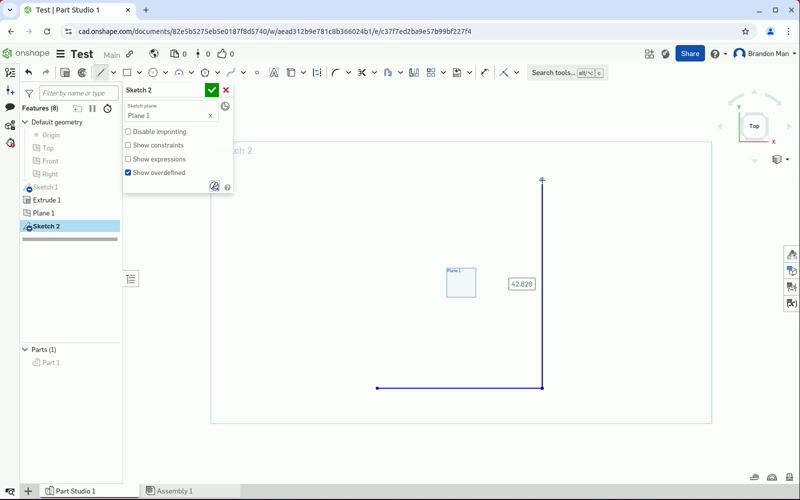
mouse_move(377, 179)
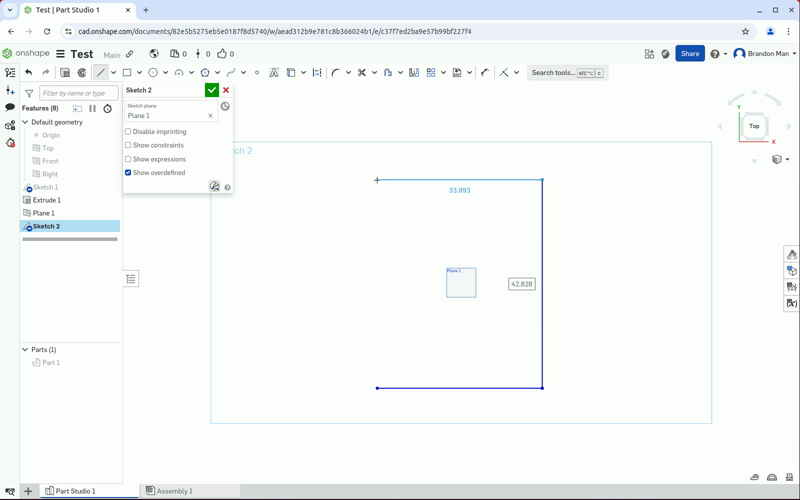
click(377, 179)
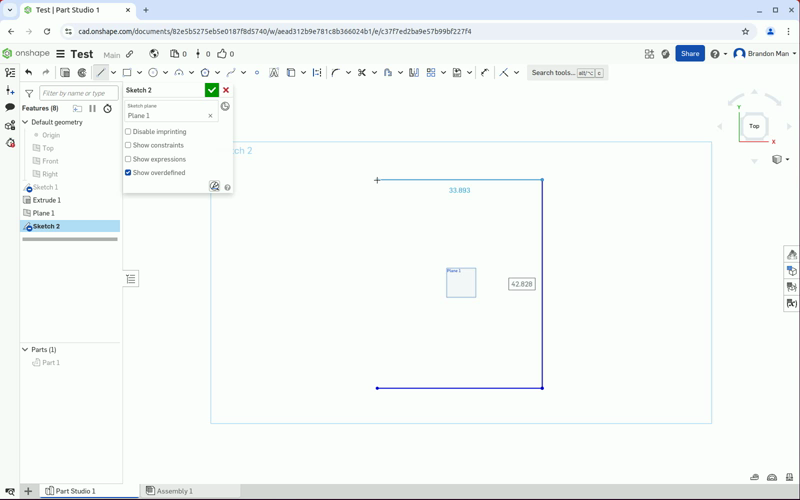
key_up(shift)
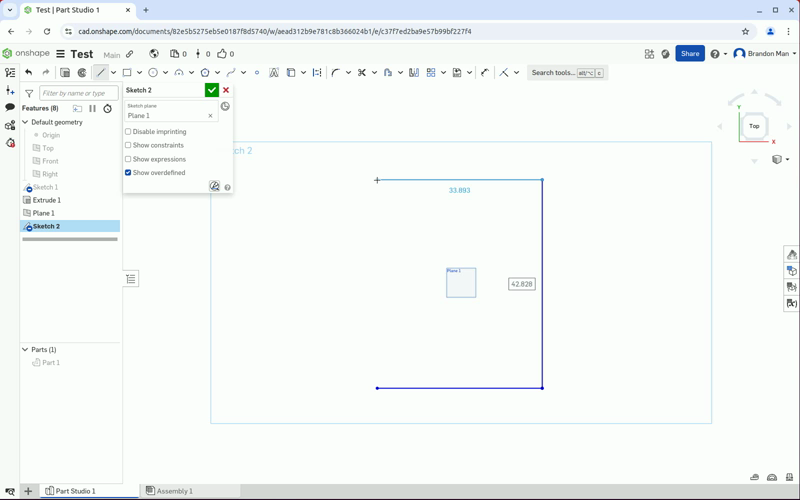
key_down(shift)
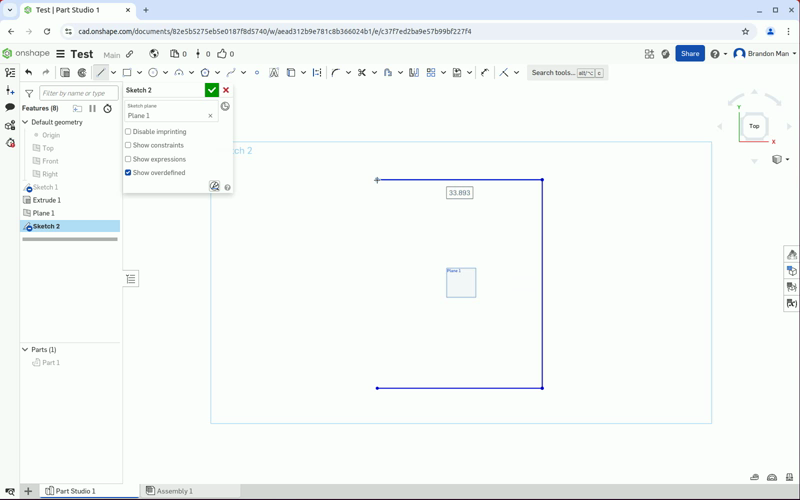
mouse_move(377, 388)
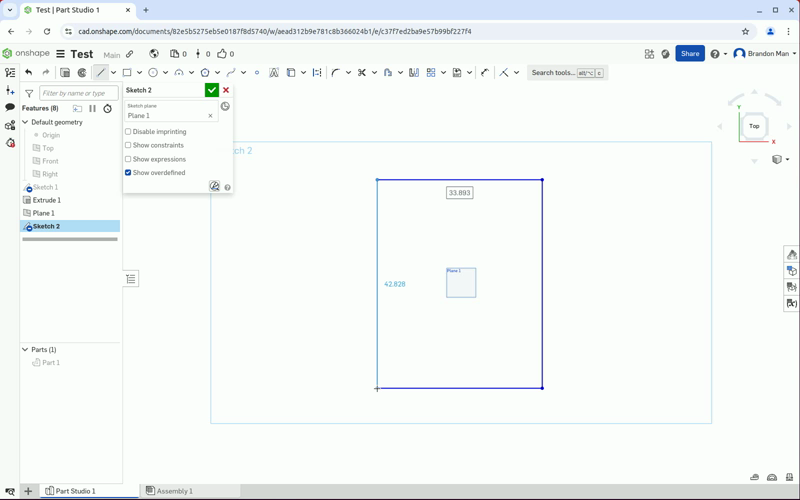
key_up(shift)
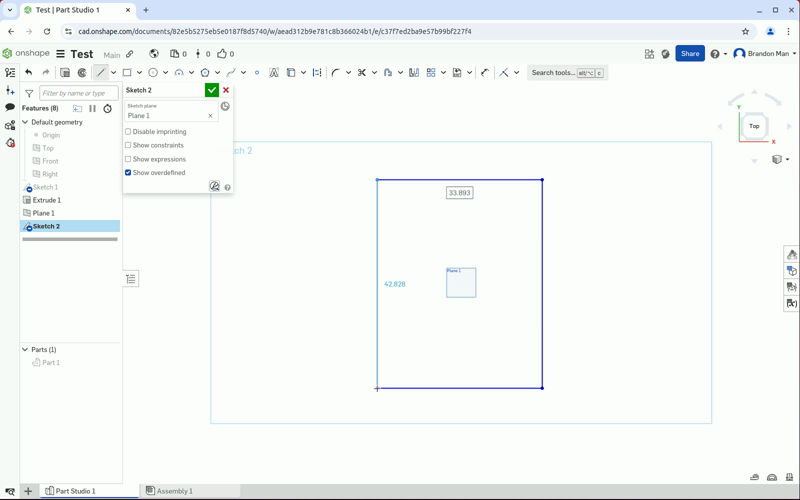
click(377, 388)
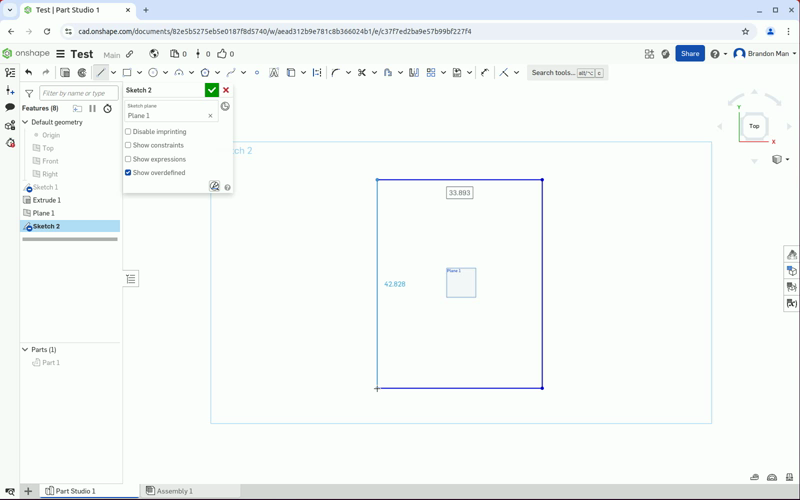
key(esc)
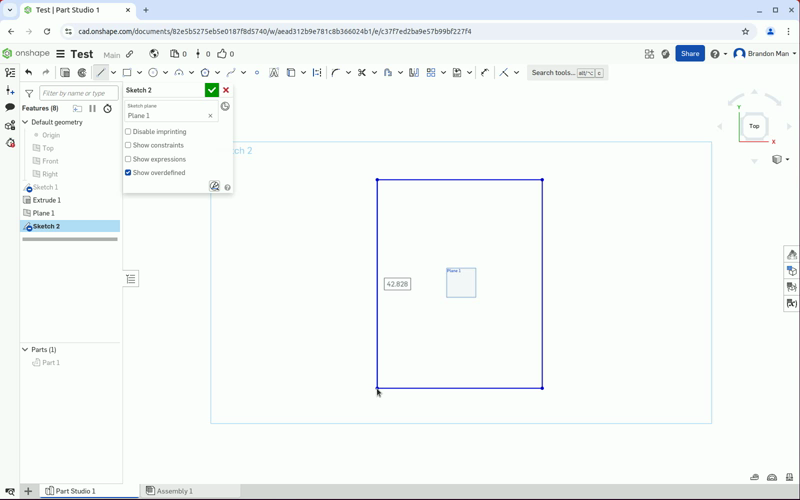
mouse_move(417, 265)
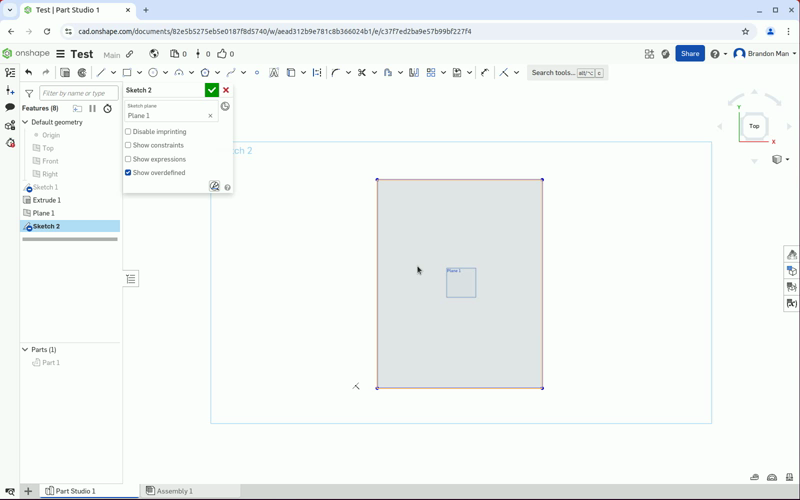
click(417, 265)
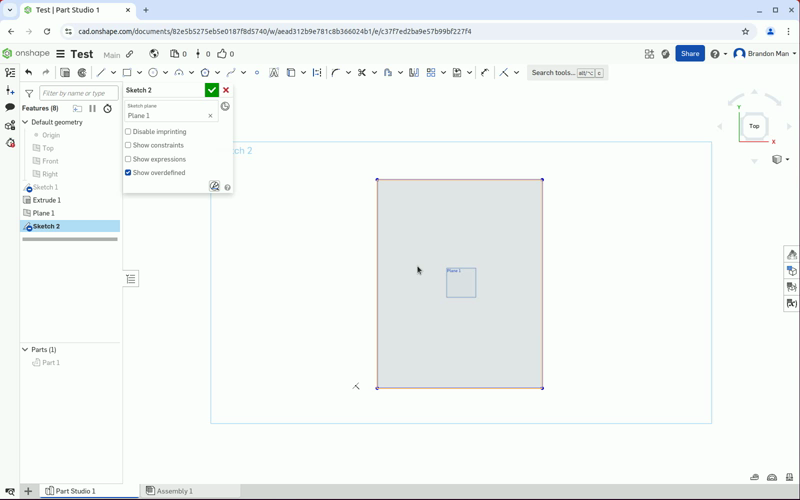
mouse_move(73, 352)
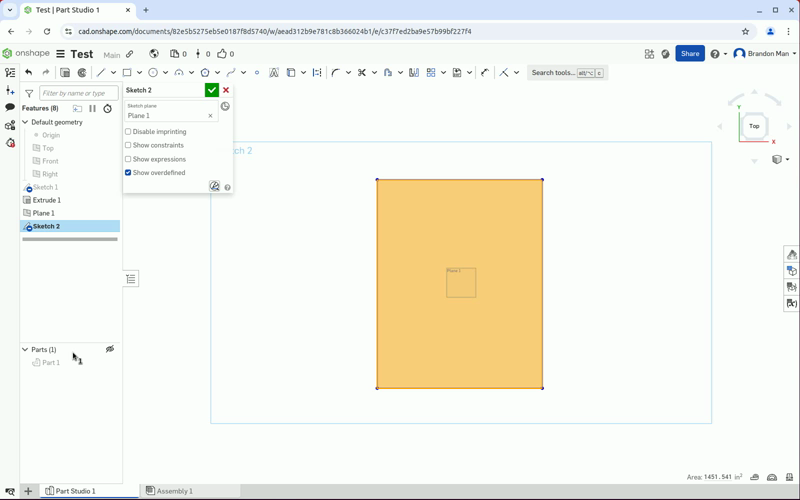
key(shift+y)
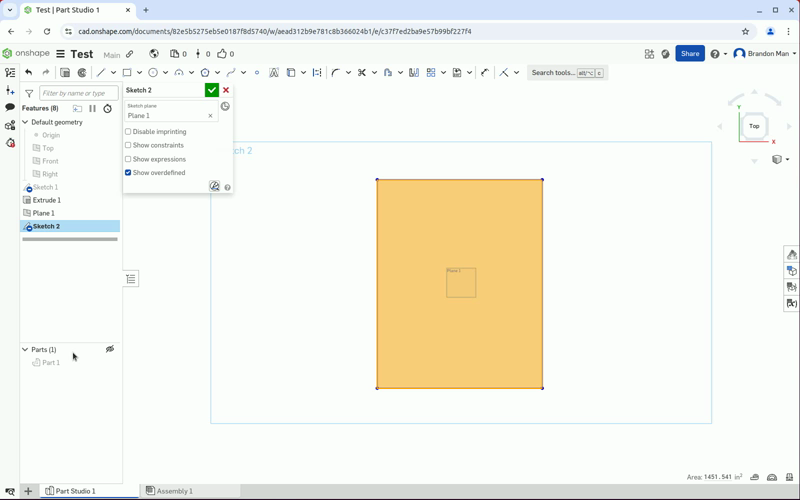
key(shift+e)
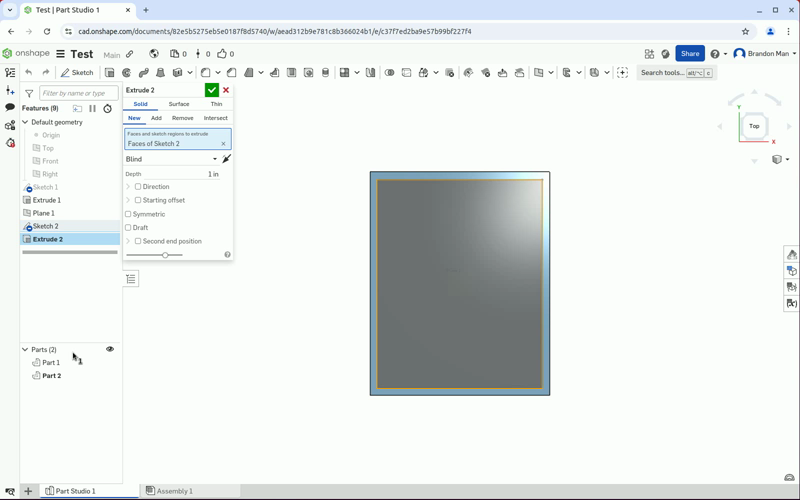
mouse_move(143, 106)
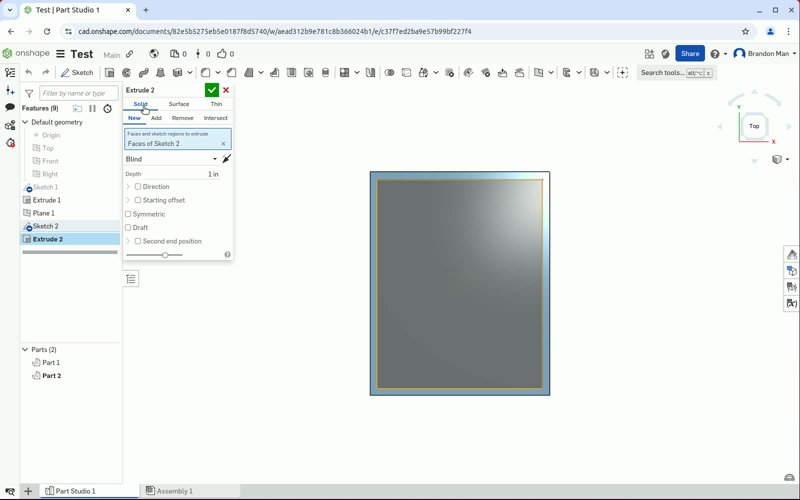
click(143, 106)
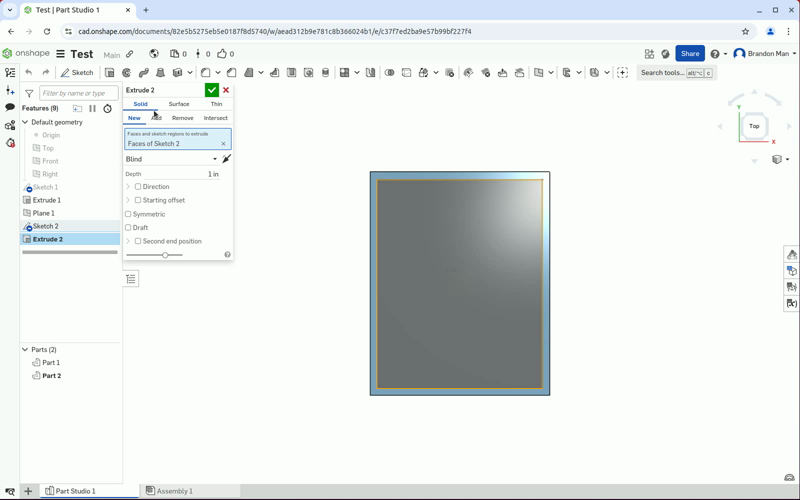
mouse_move(186, 120)
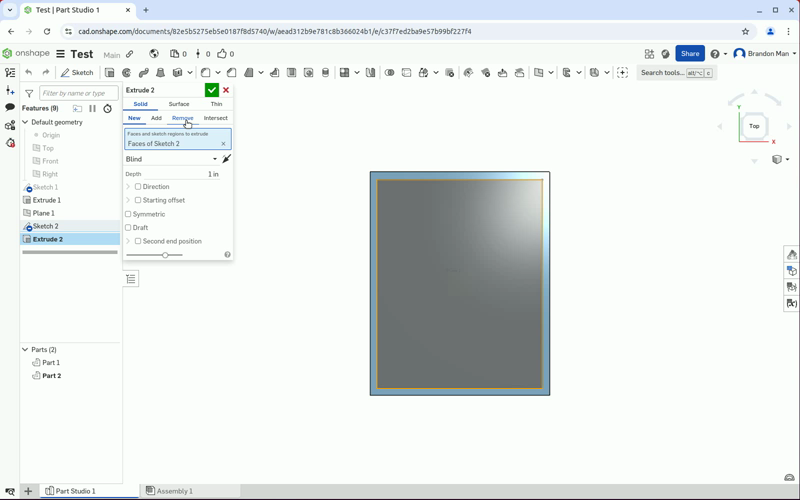
click(186, 120)
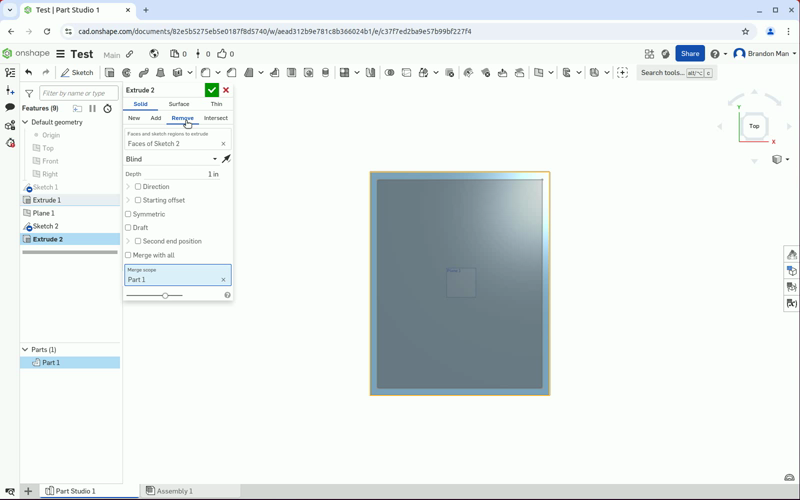
key(tab, 4)
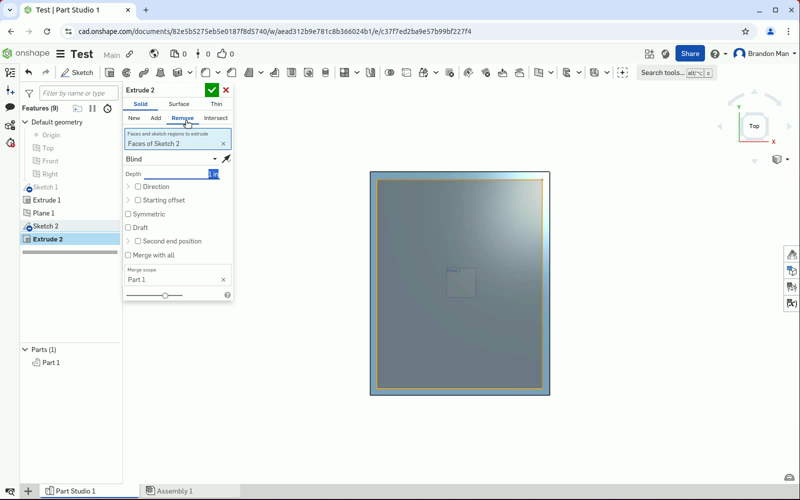
text(16.609)
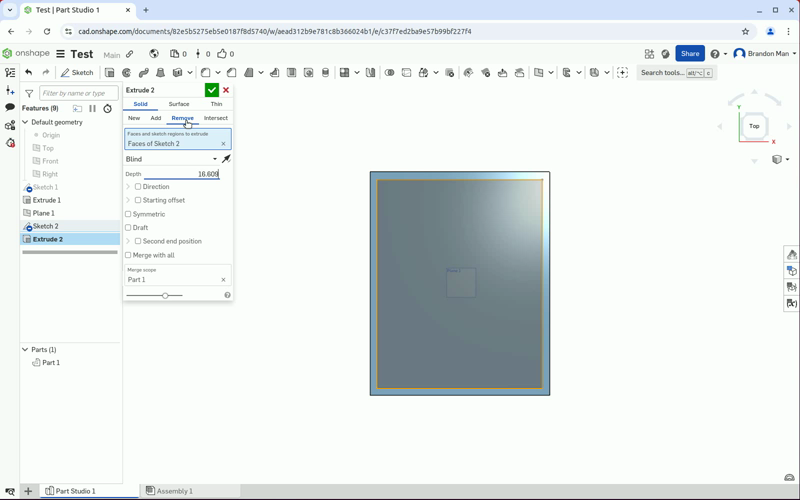
key(tab, 6)
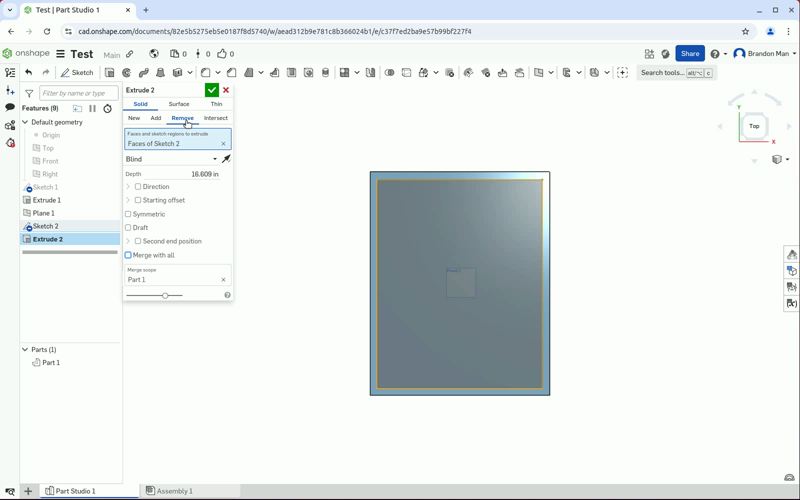
key(space)
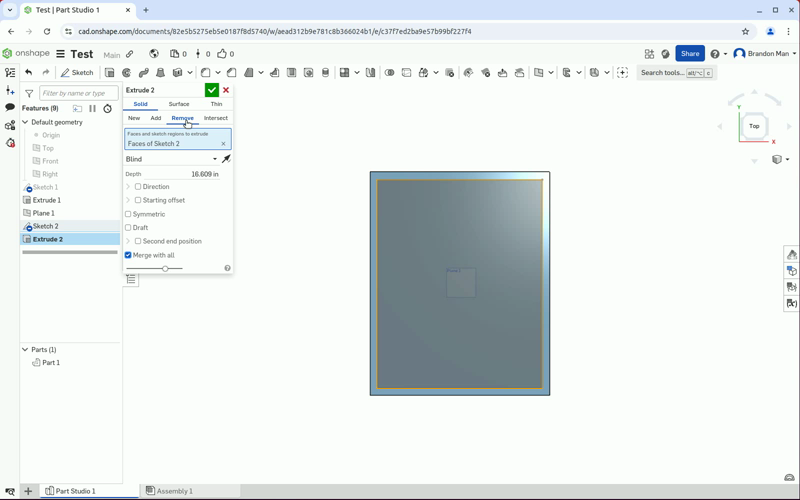
key(enter)
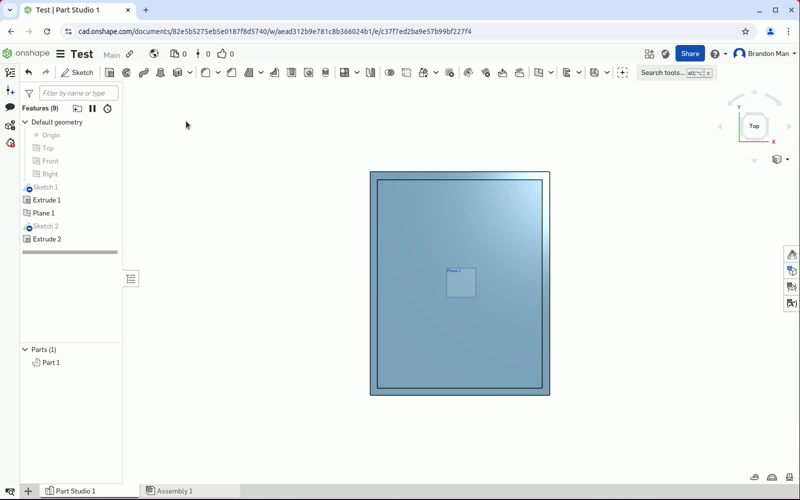
key(shift+h)
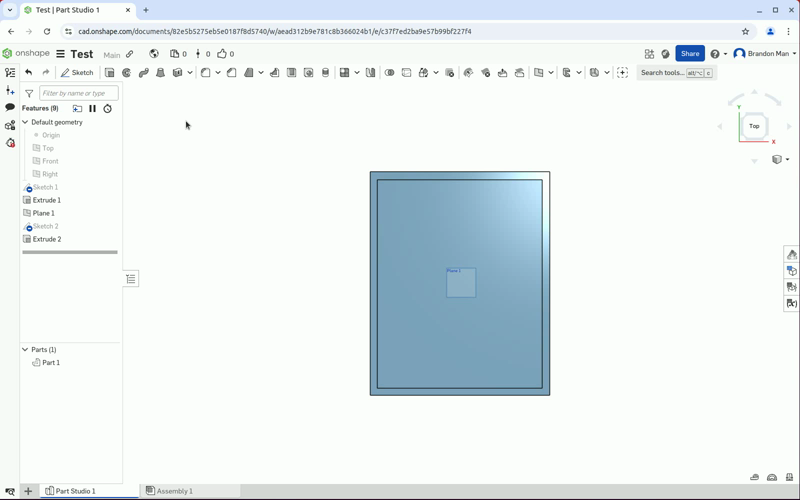
key(shift+h)
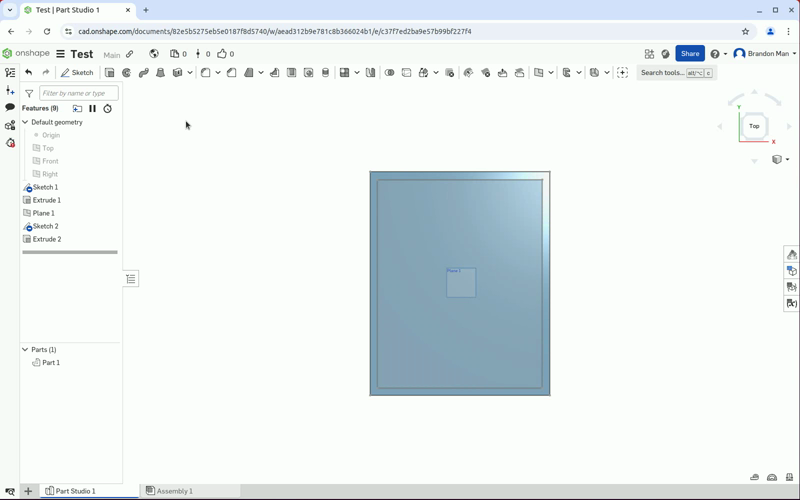
key(shift+7)
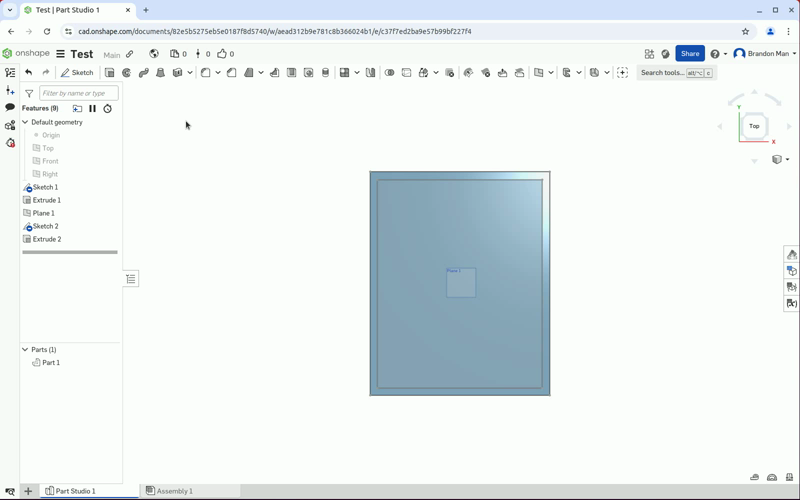
key(up, 3)
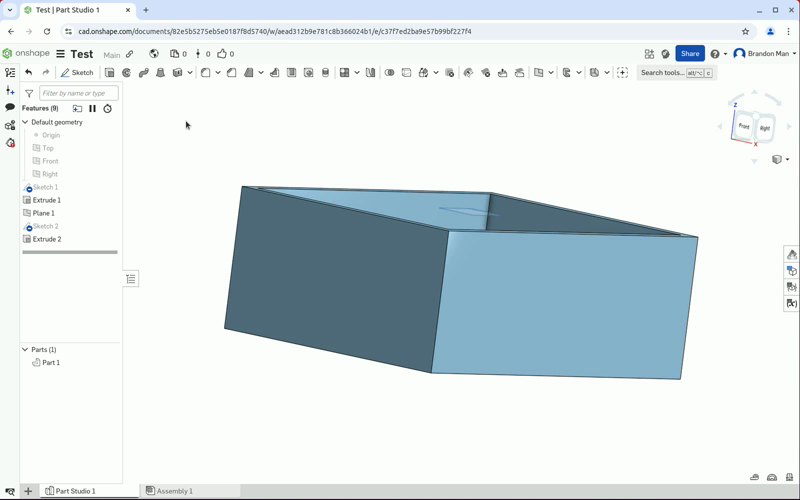
key(left, 3)
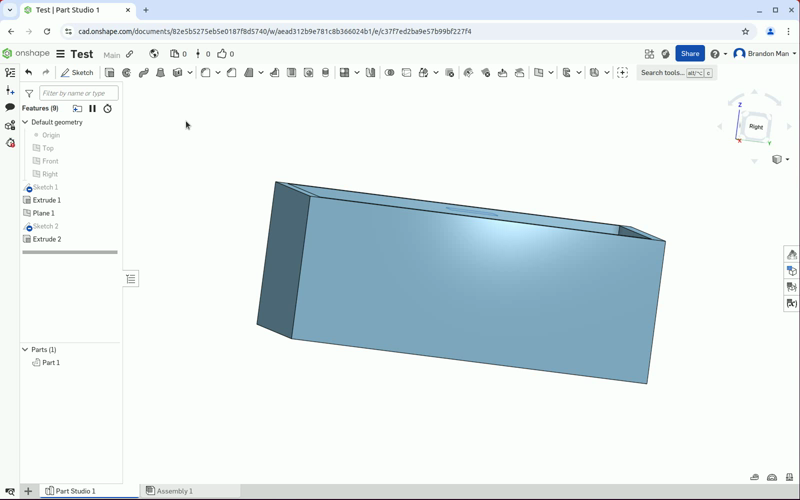
key(right, 3)
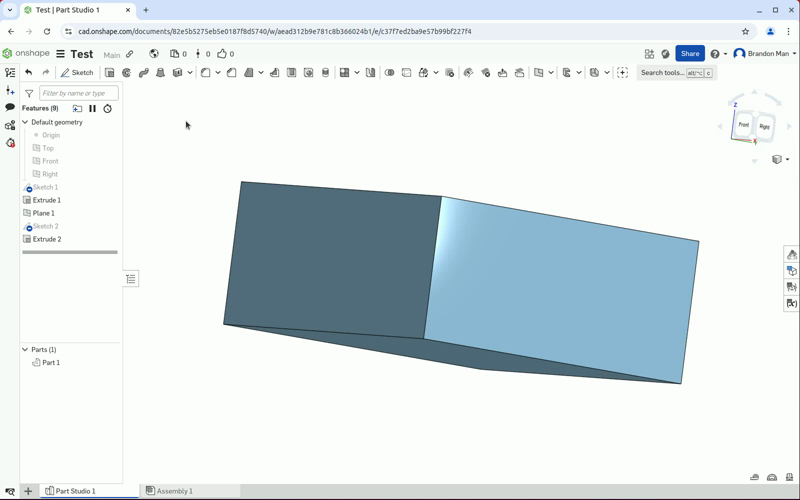
key(down, 3)
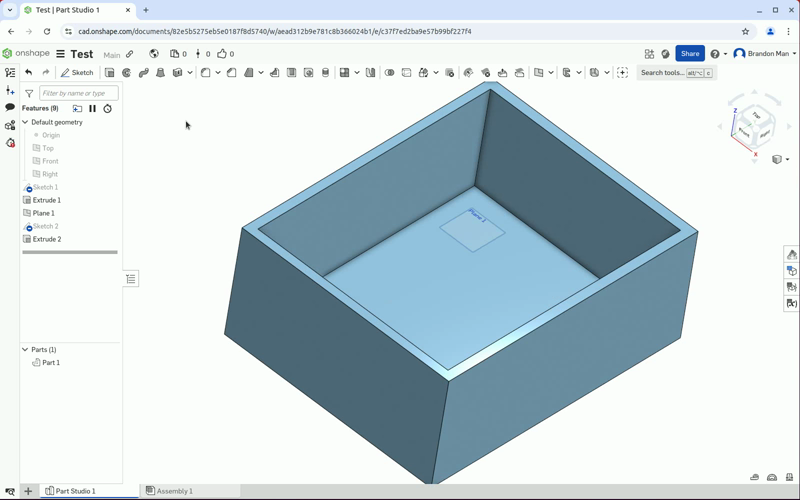
mouse_move(73, 189)
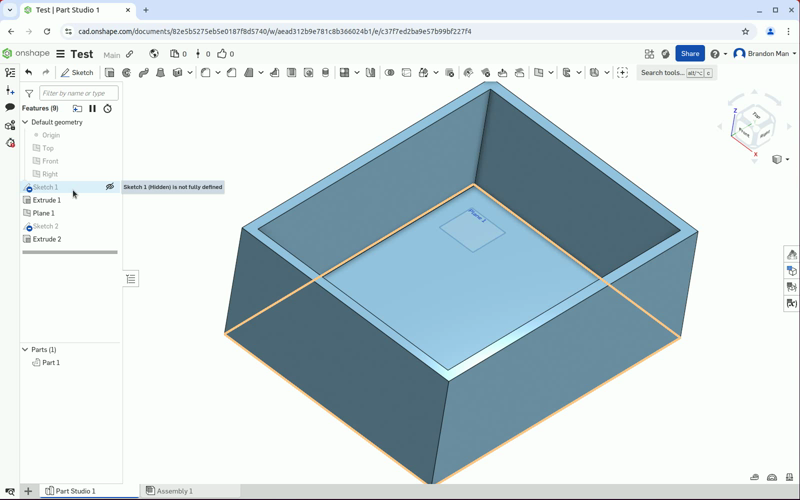
click(73, 189)